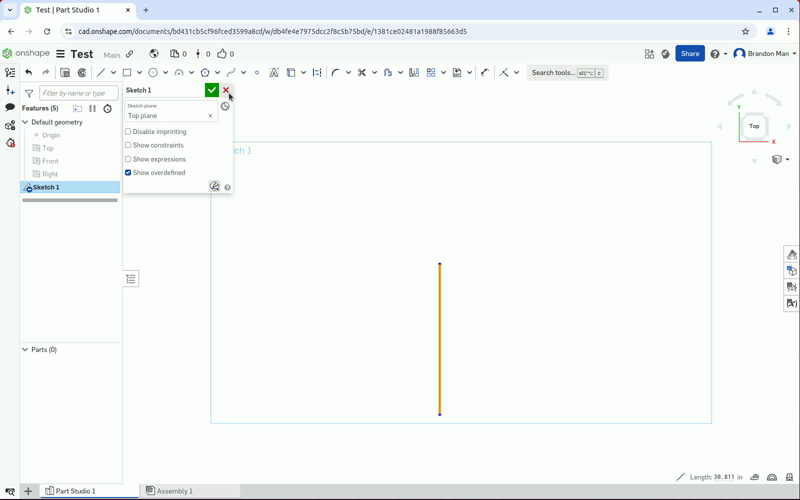
key(shift+h)
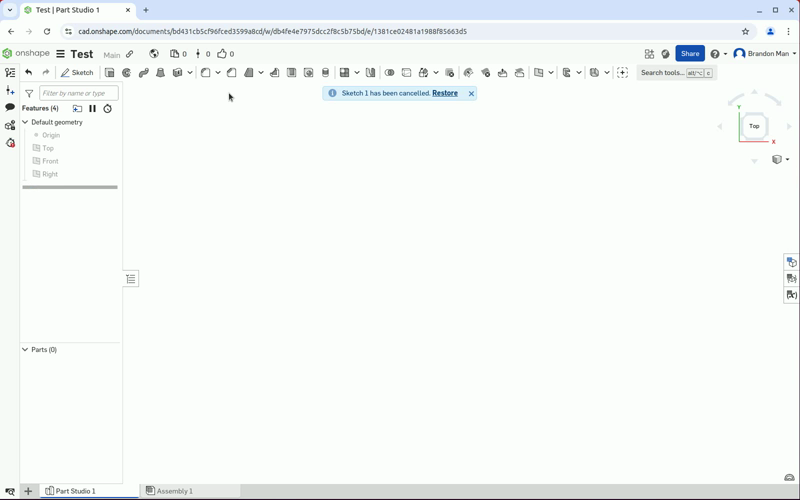
mouse_move(73, 352)
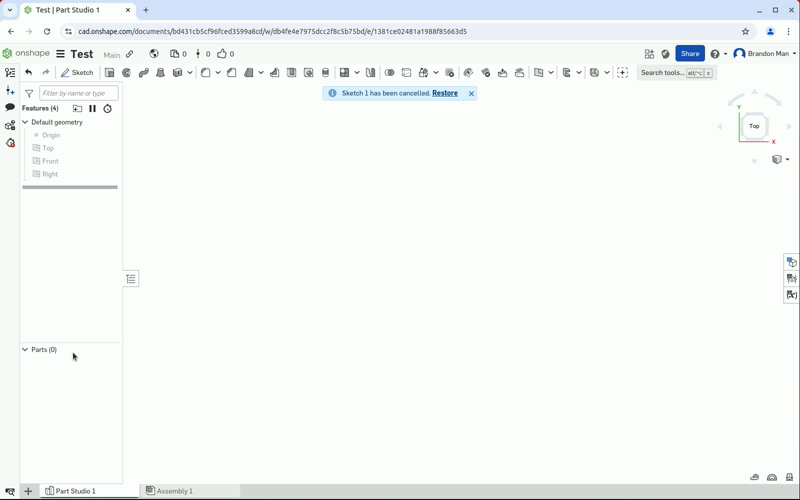
key(y)
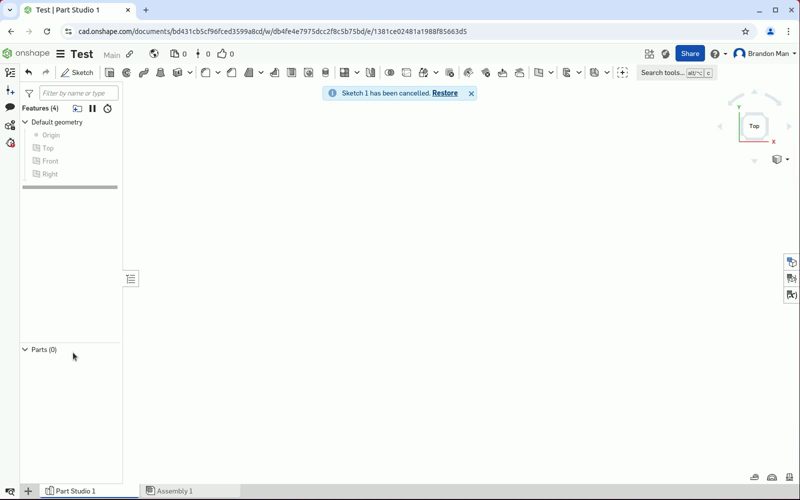
key(shift+p)
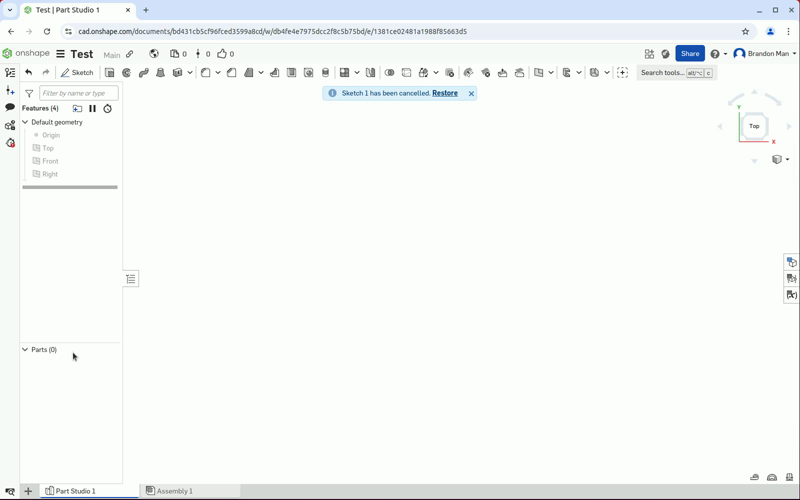
key(space)
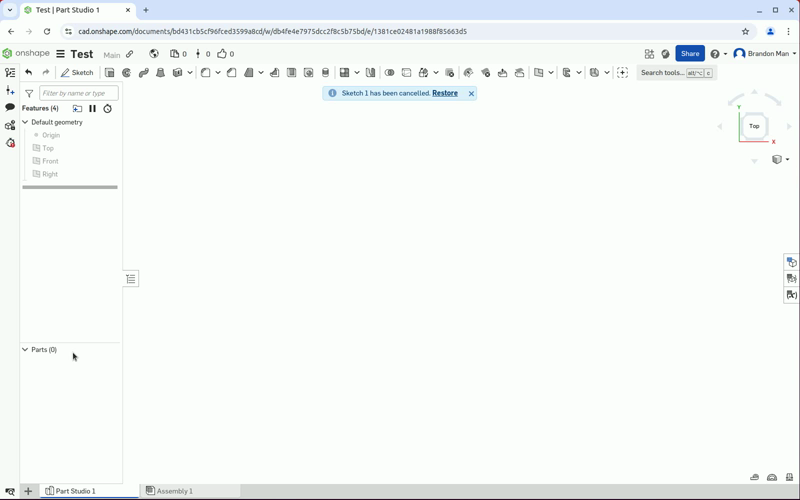
key_down(shift)
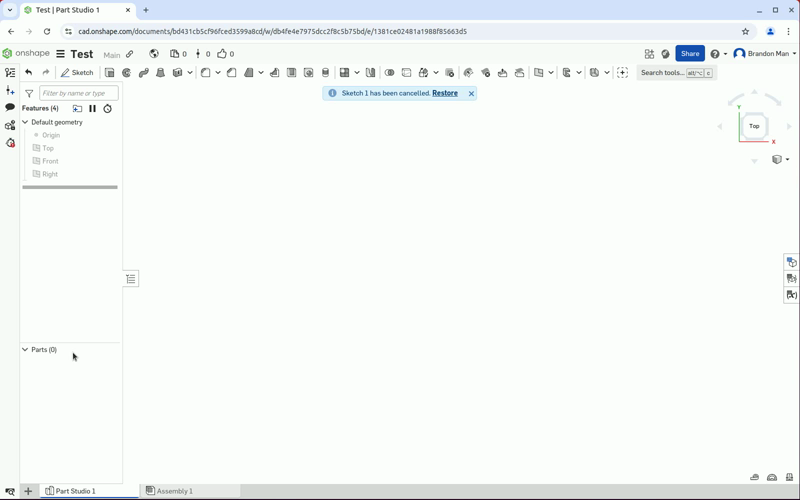
key(up)
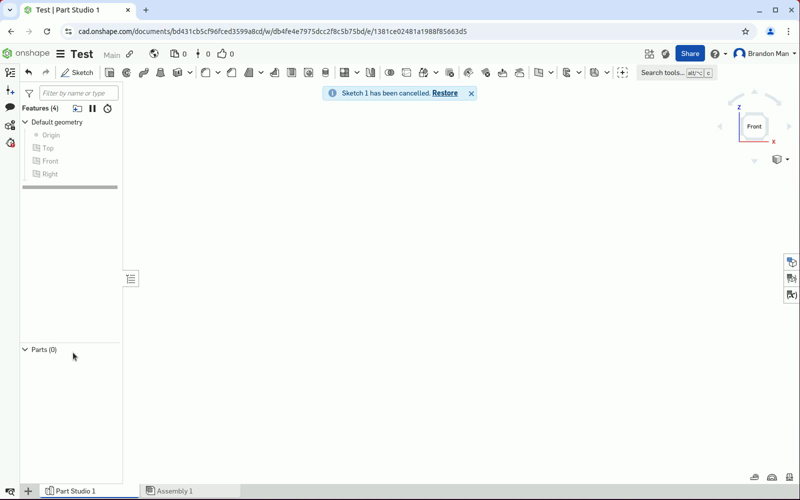
key_up(shift)
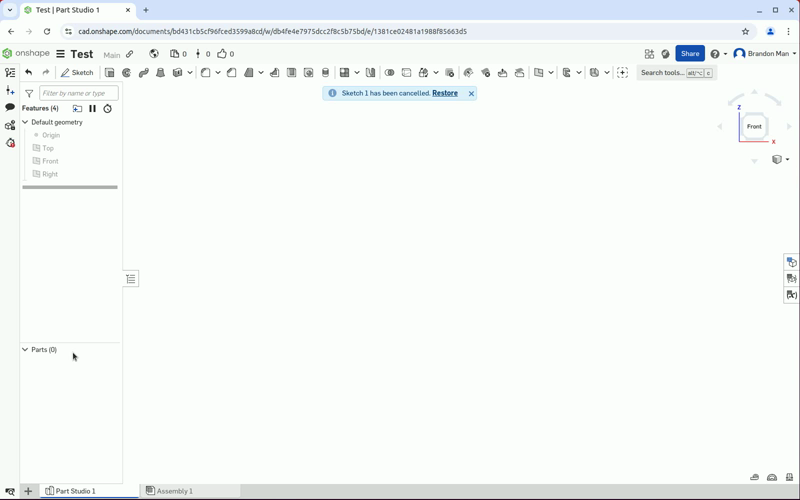
mouse_move(73, 352)
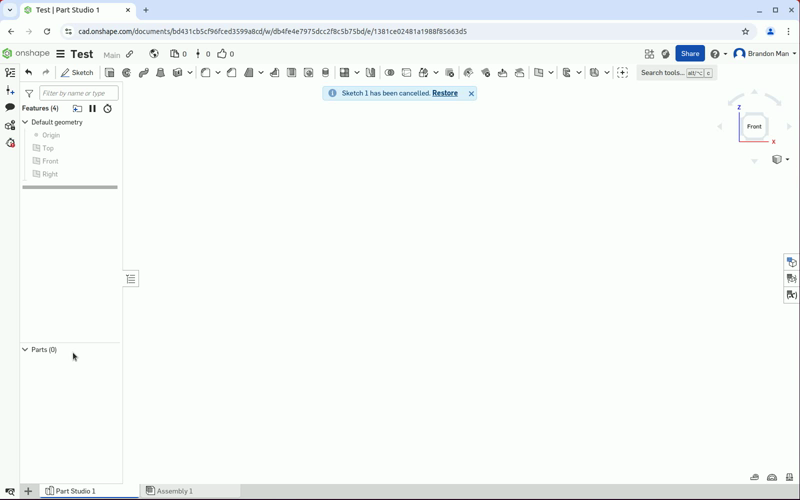
key(shift+y)
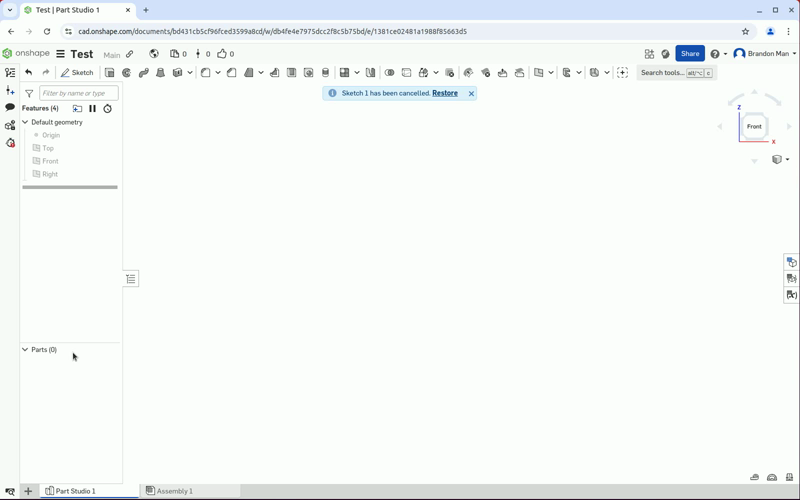
key(shift+s)
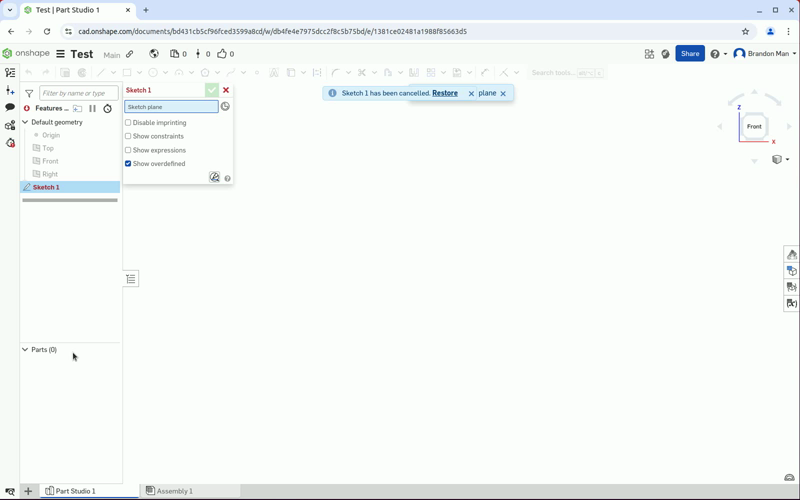
mouse_move(73, 163)
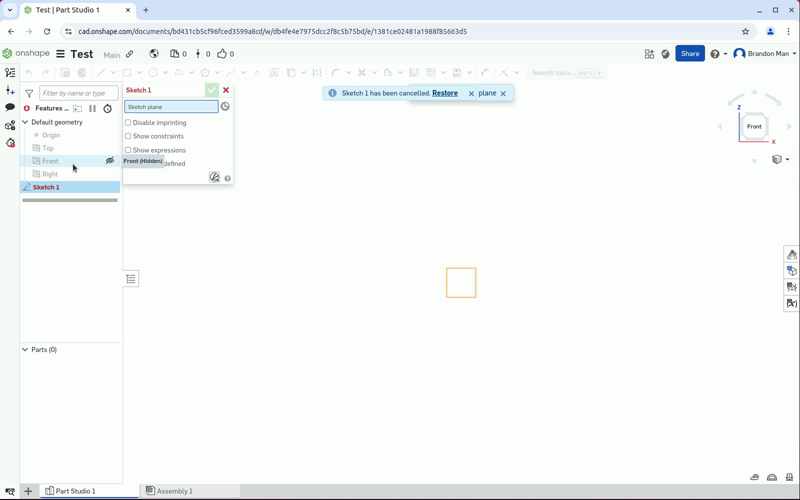
click(73, 163)
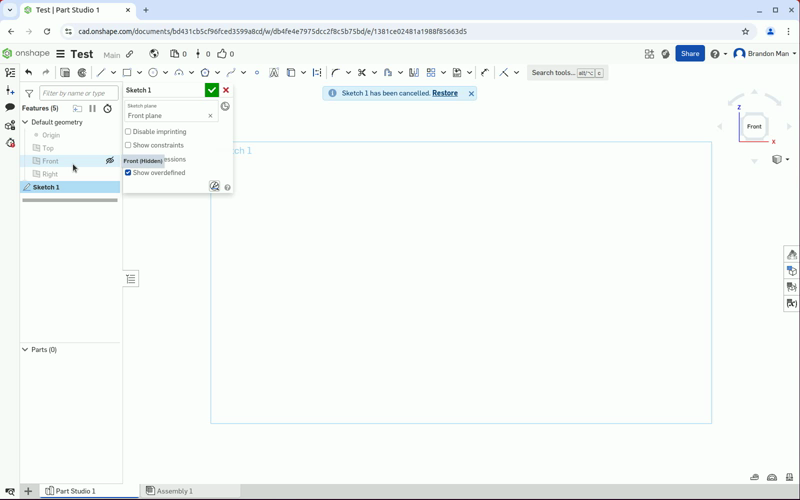
mouse_move(73, 352)
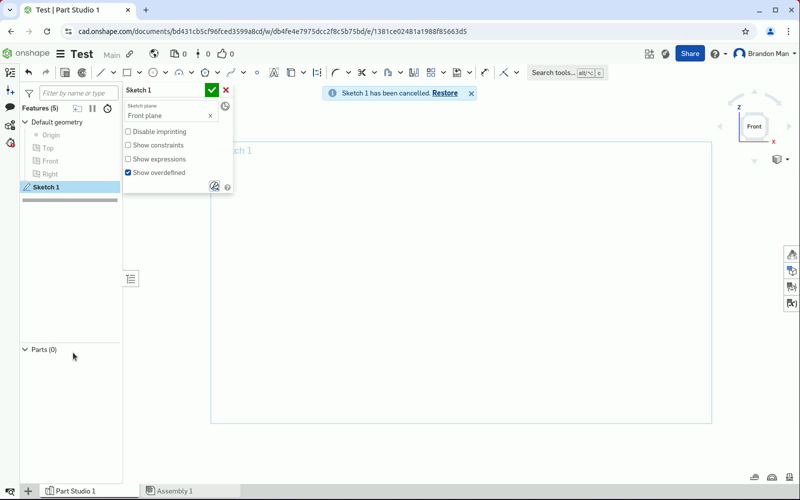
key(y)
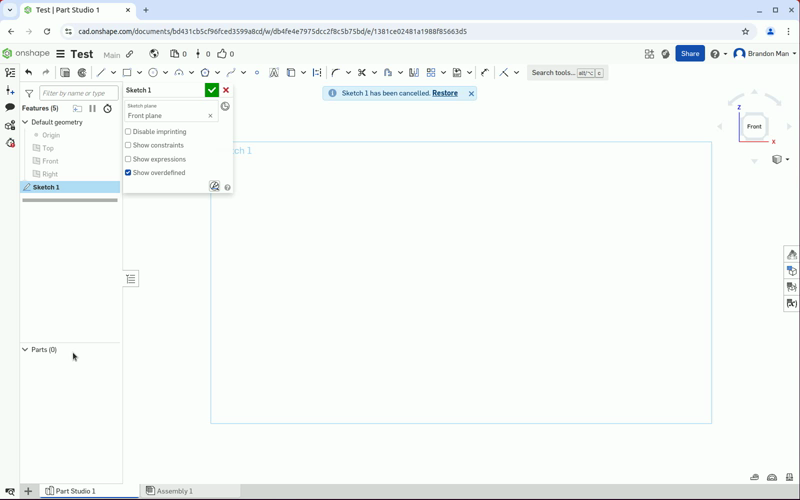
key(l)
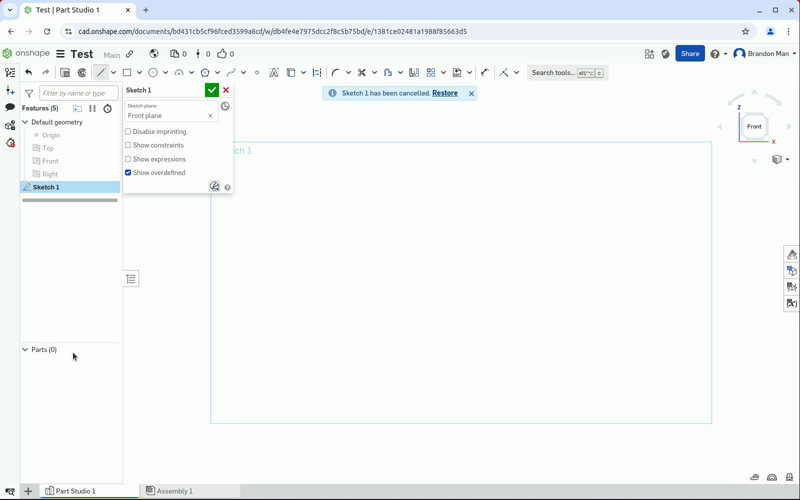
key_down(shift)
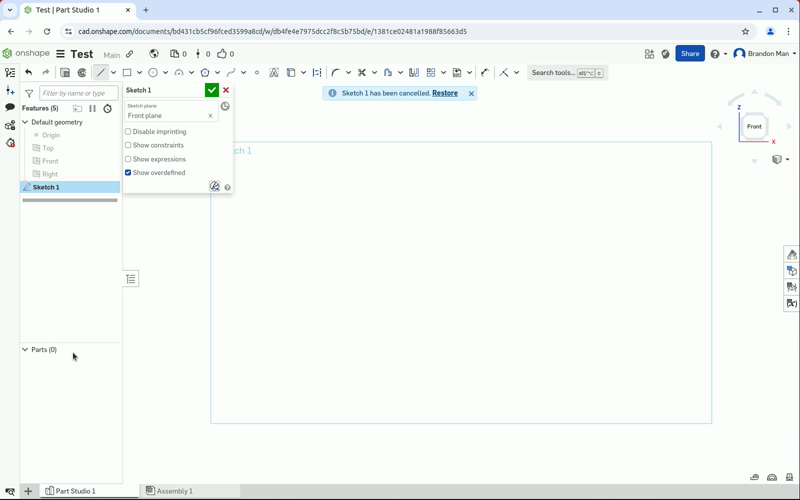
mouse_move(414, 343)
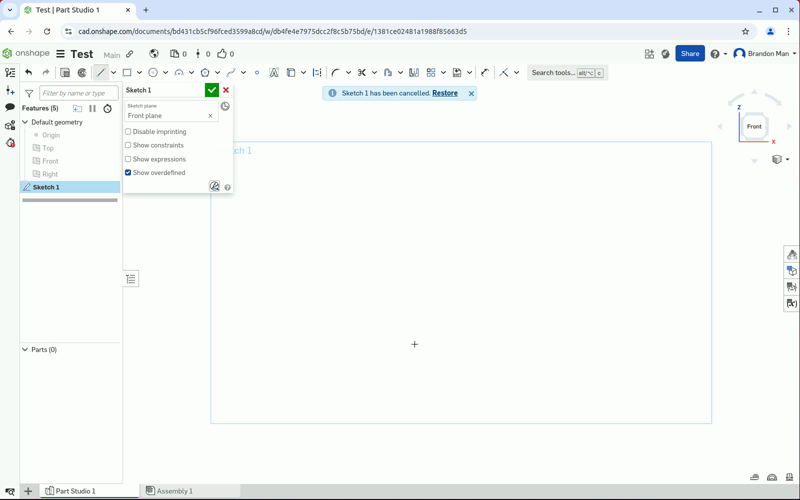
click(414, 343)
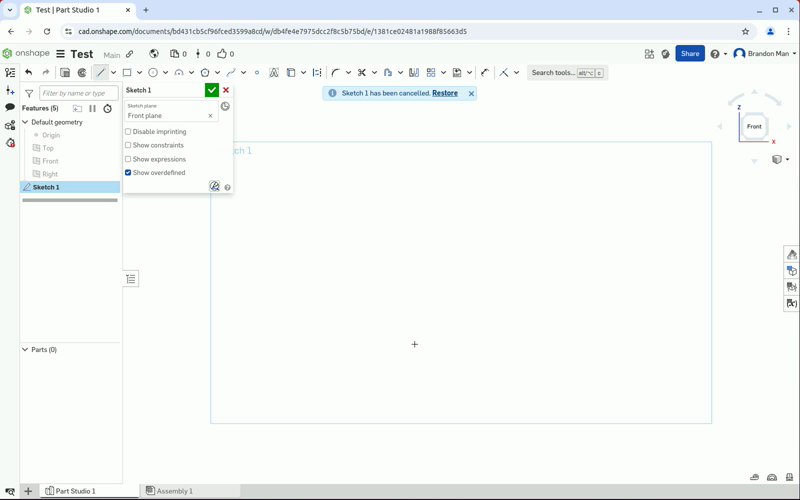
key_up(shift)
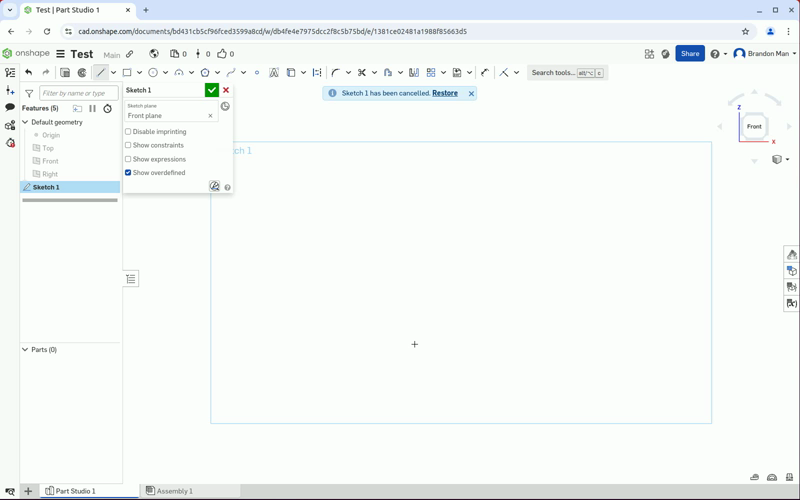
key_down(shift)
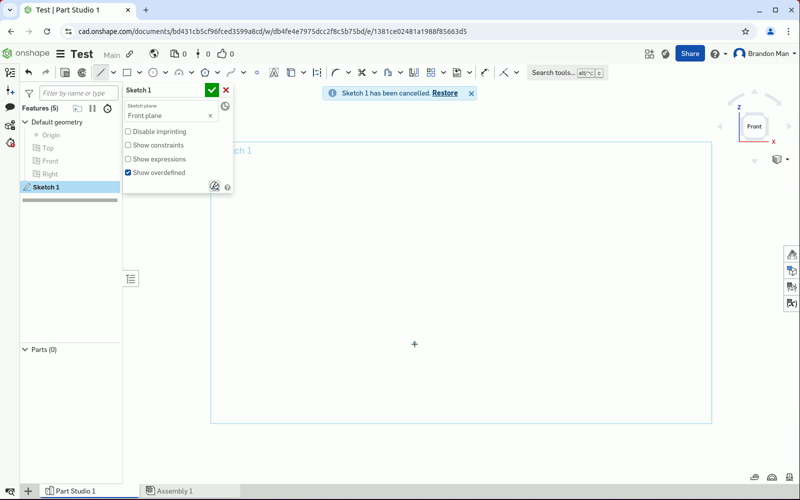
mouse_move(506, 343)
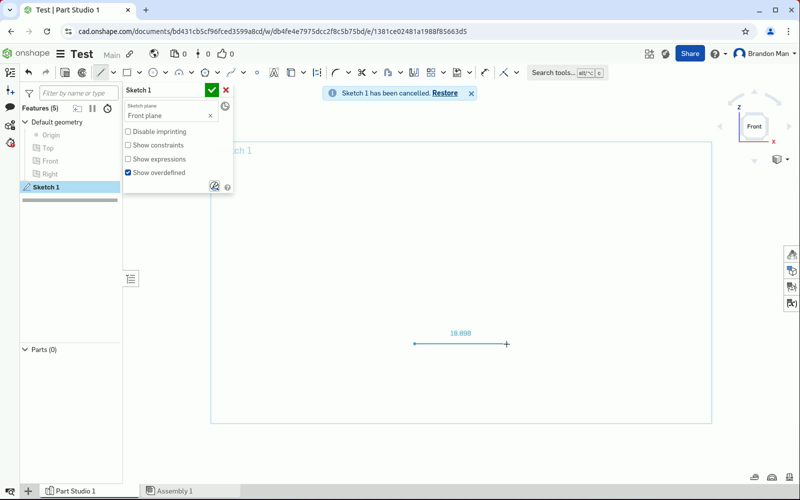
click(506, 343)
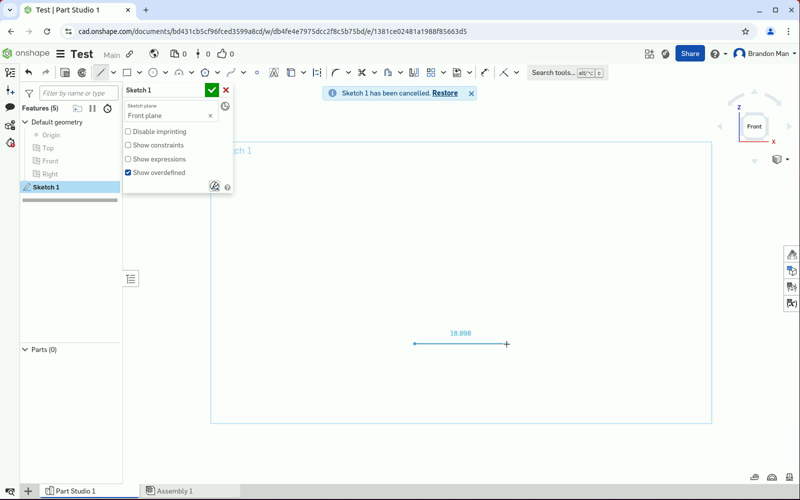
key_up(shift)
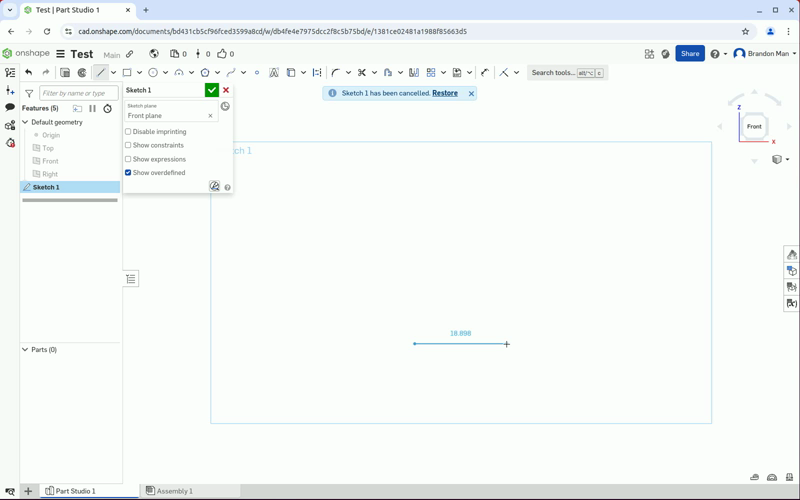
key_down(shift)
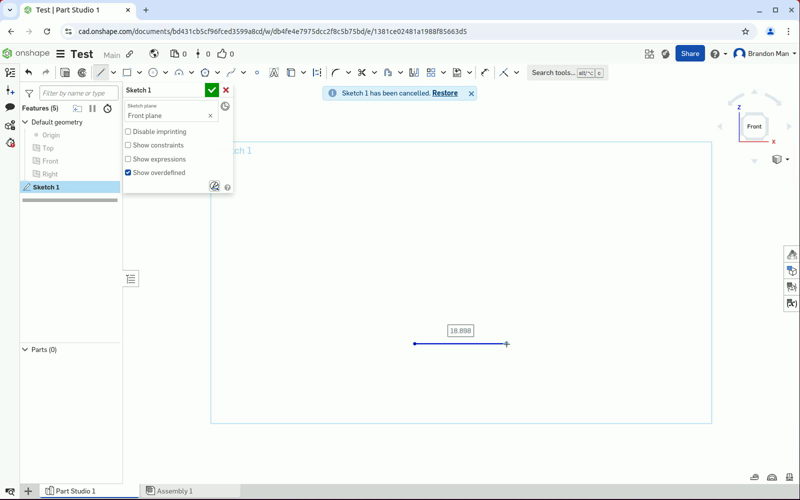
mouse_move(506, 224)
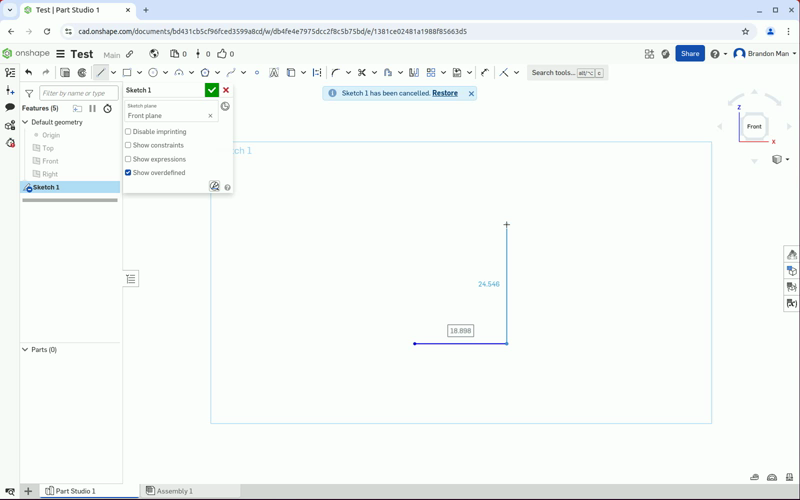
click(506, 224)
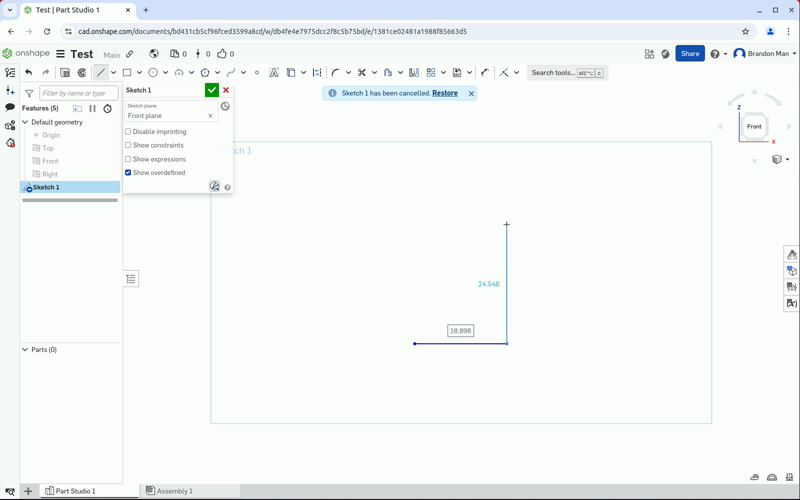
key_up(shift)
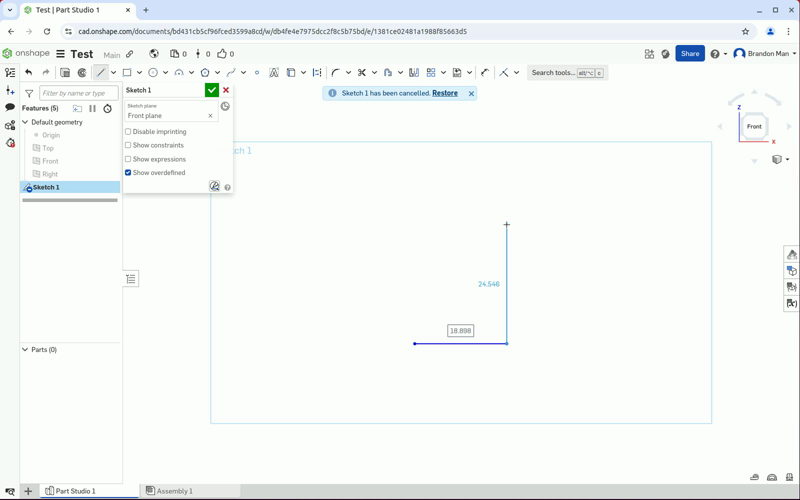
key_down(shift)
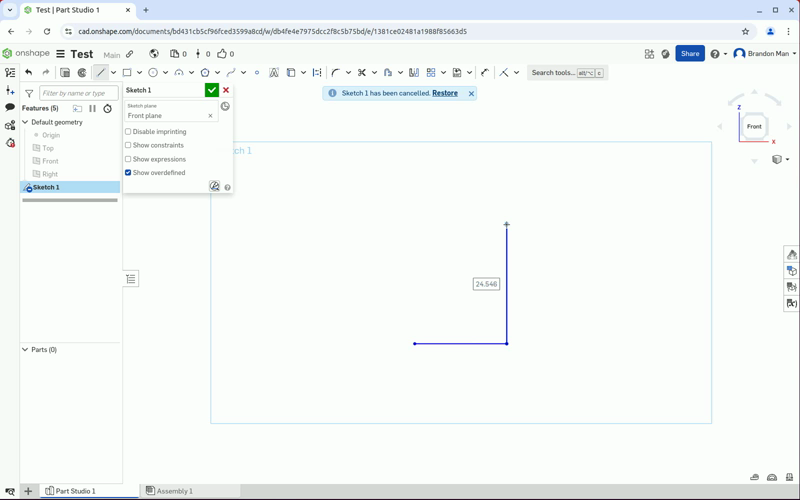
mouse_move(414, 224)
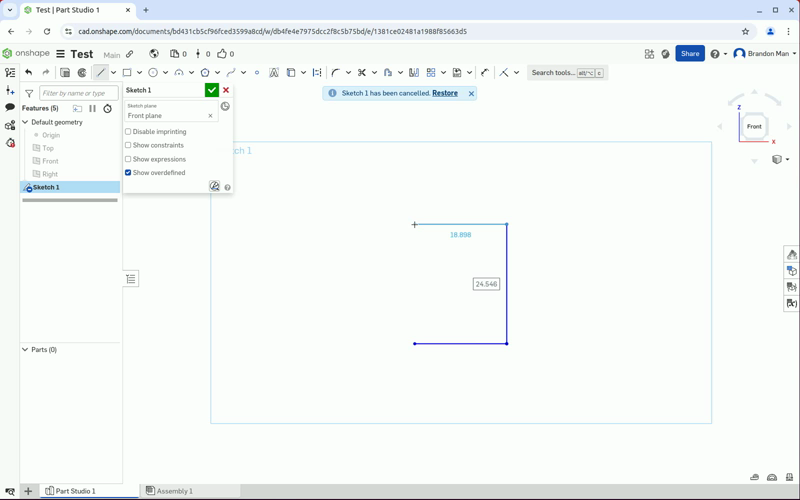
click(414, 224)
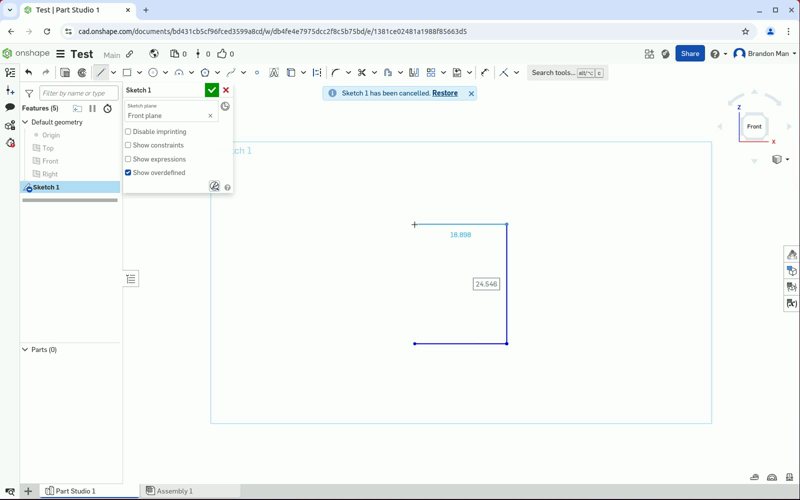
key_up(shift)
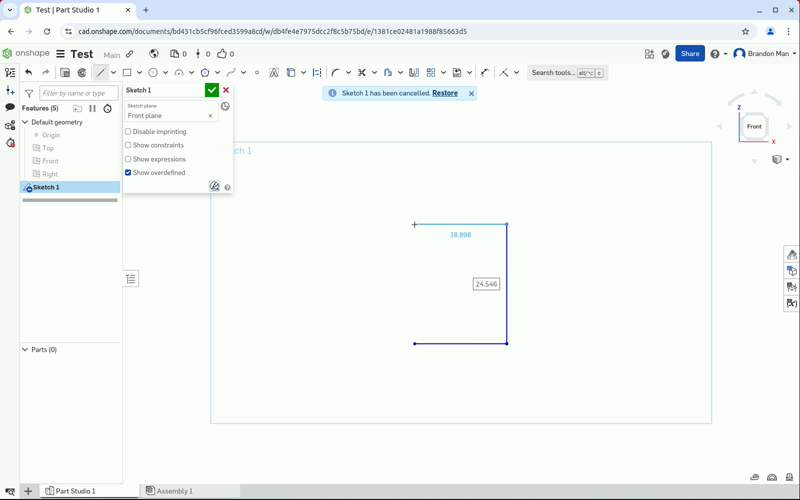
key_down(shift)
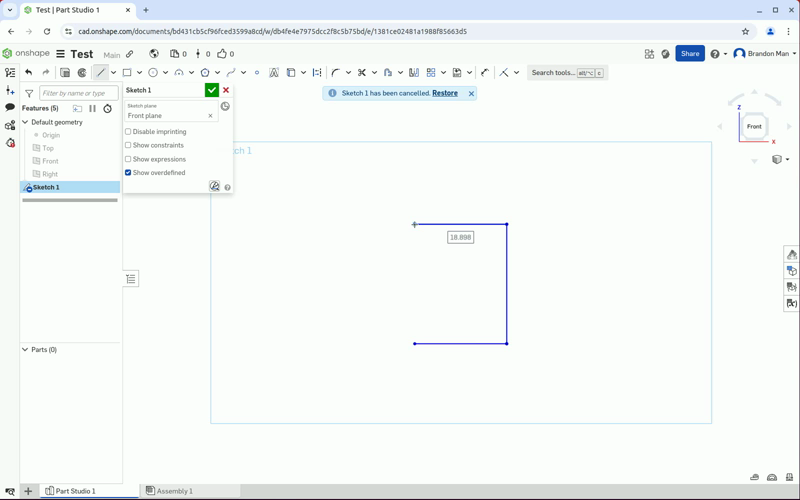
mouse_move(414, 343)
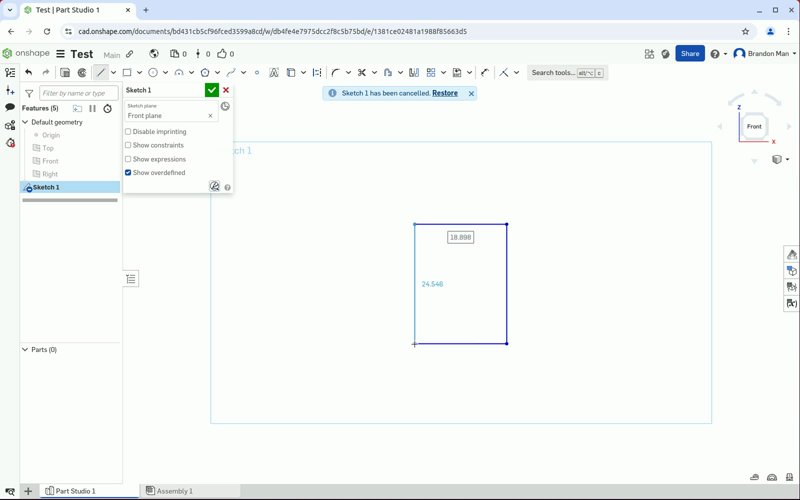
key_up(shift)
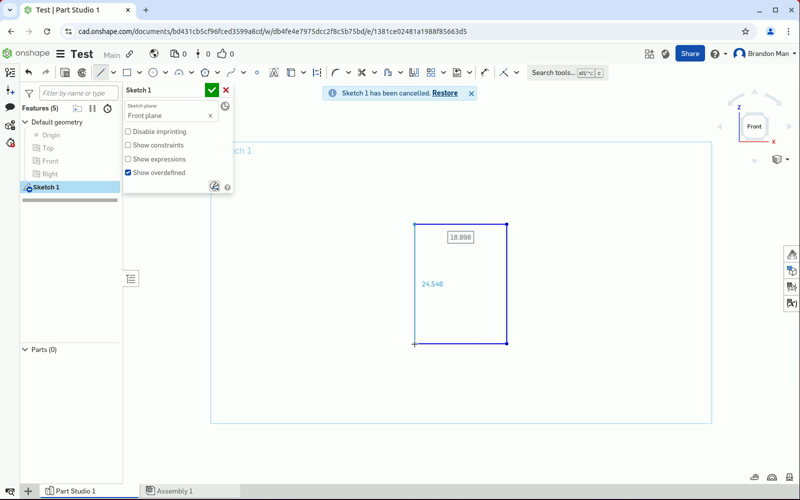
click(414, 343)
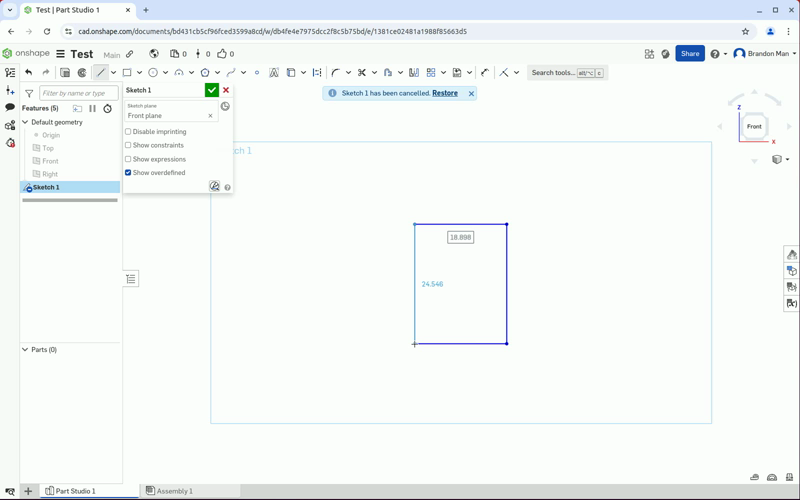
key(esc)
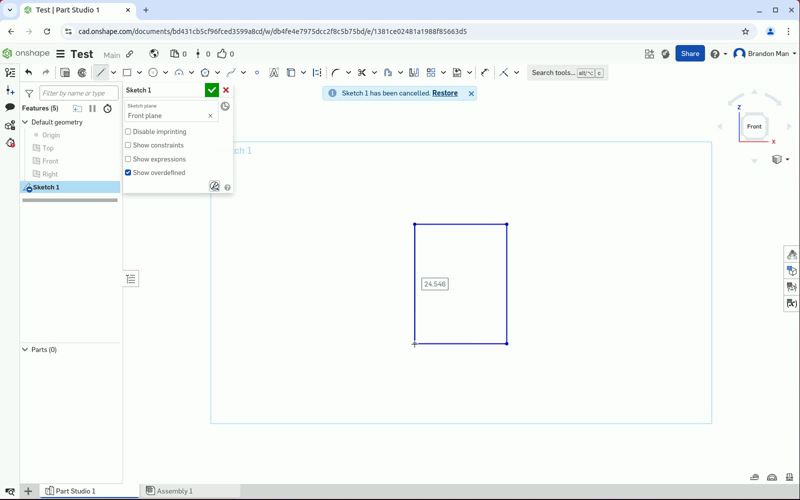
key(l)
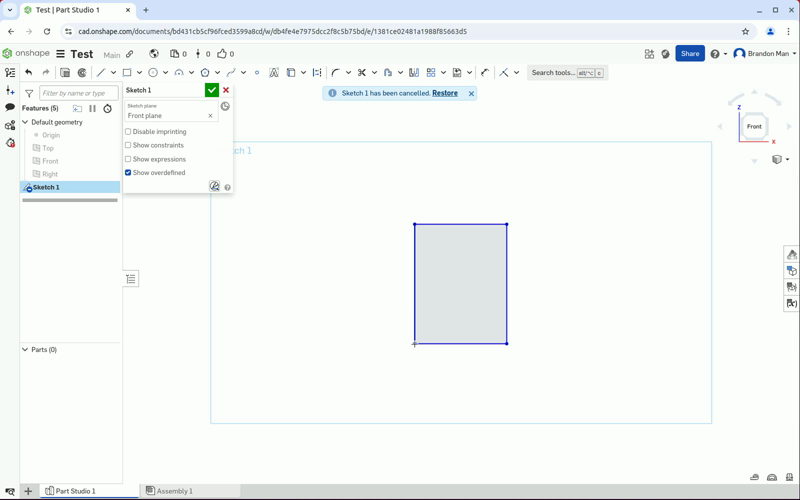
key_down(shift)
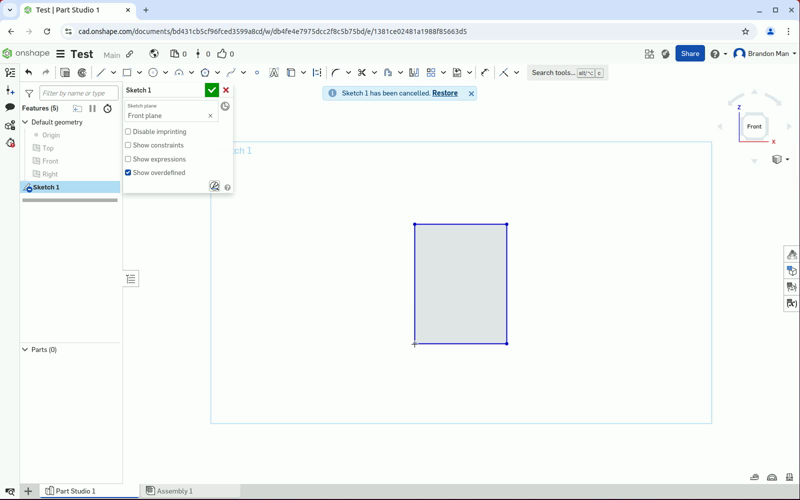
mouse_move(426, 335)
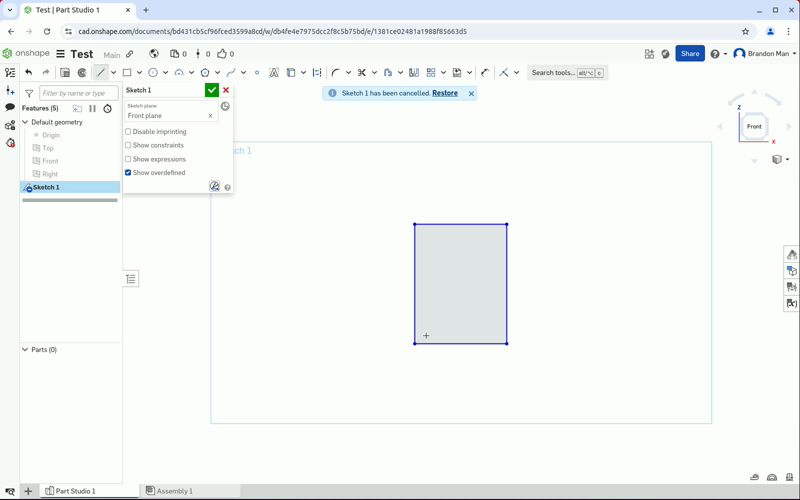
click(426, 335)
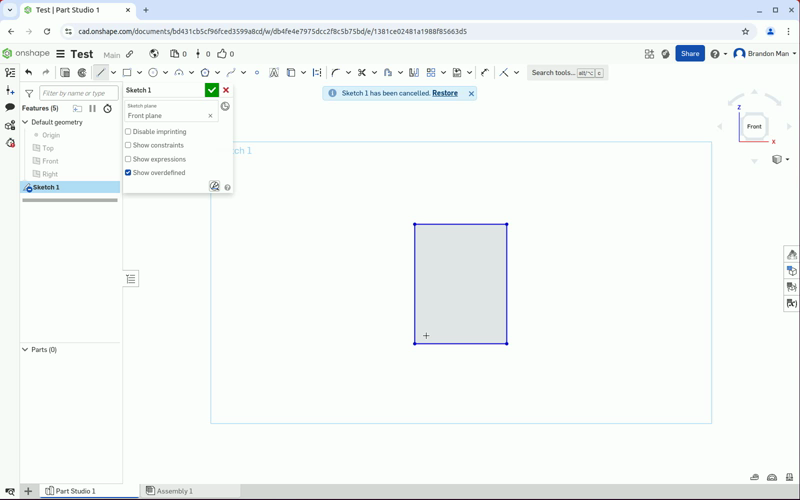
key_up(shift)
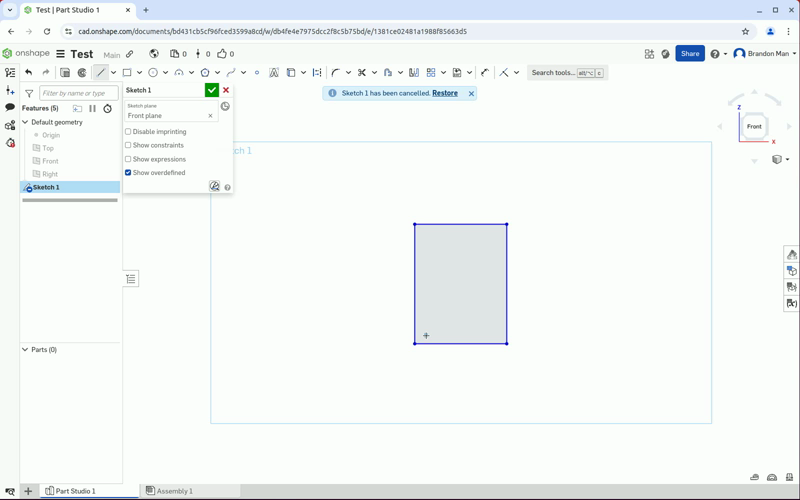
key_down(shift)
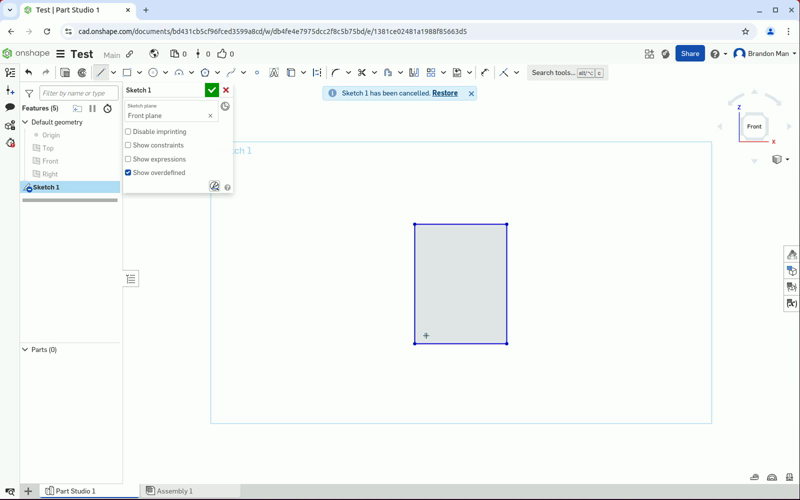
mouse_move(499, 335)
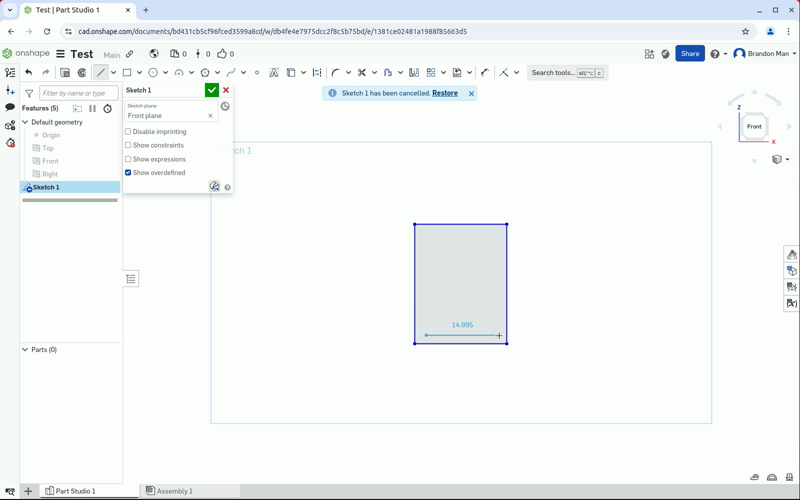
click(499, 335)
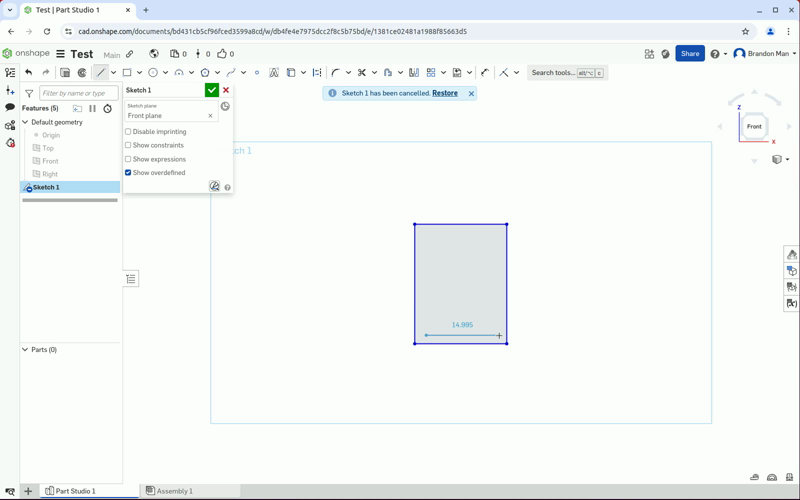
key_up(shift)
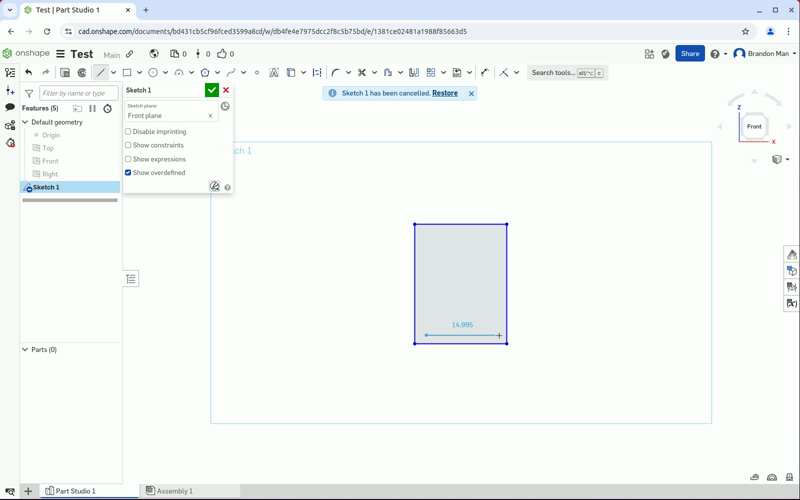
key_down(shift)
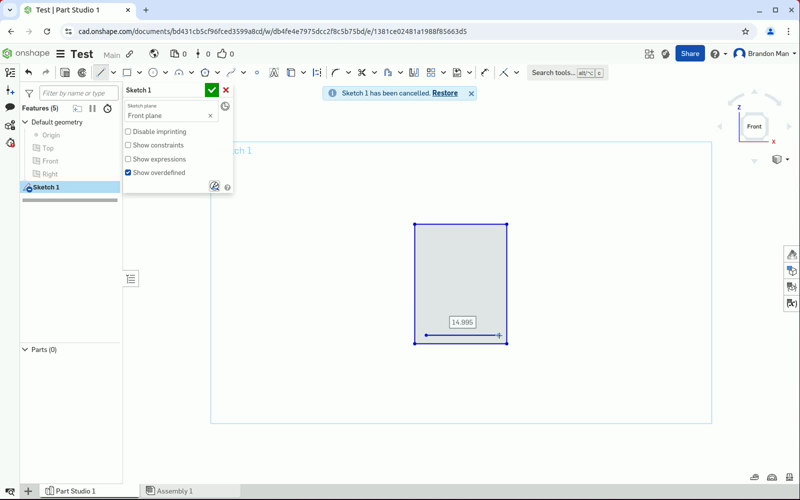
mouse_move(499, 231)
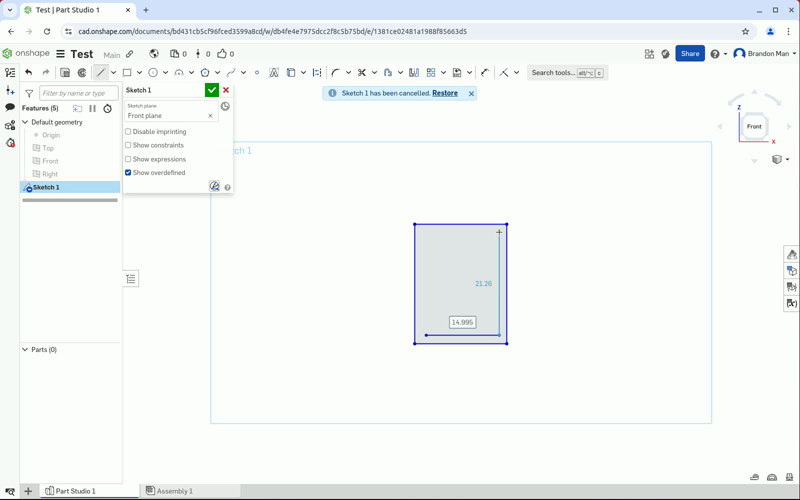
click(499, 231)
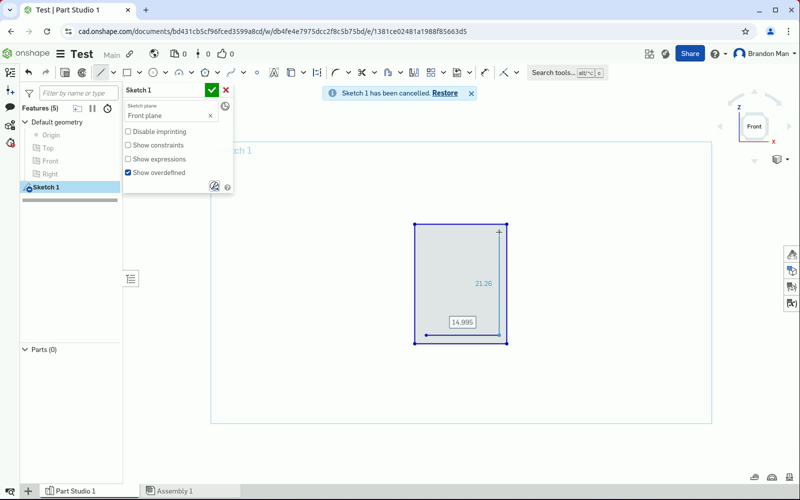
key_up(shift)
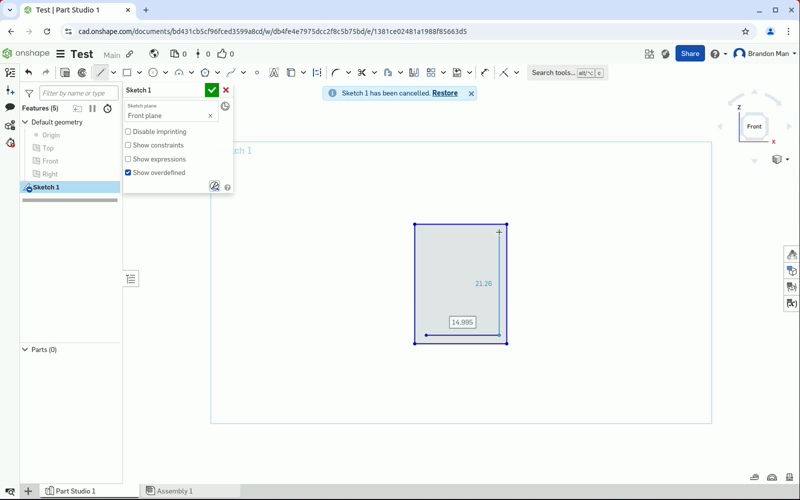
key_down(shift)
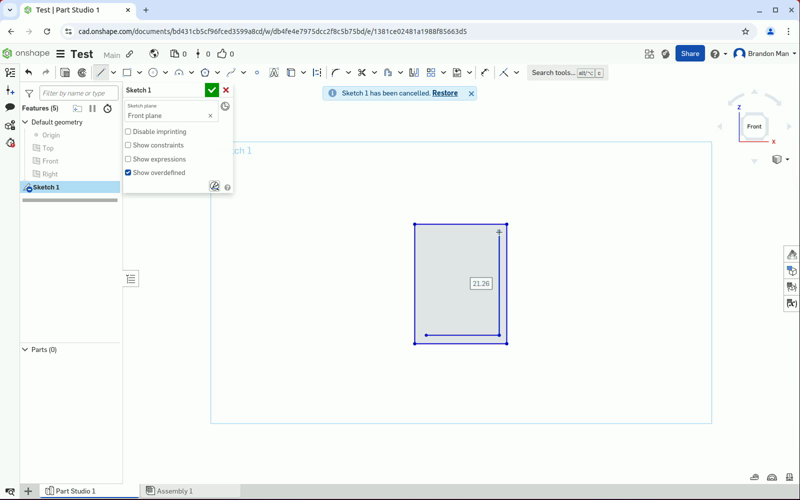
mouse_move(426, 231)
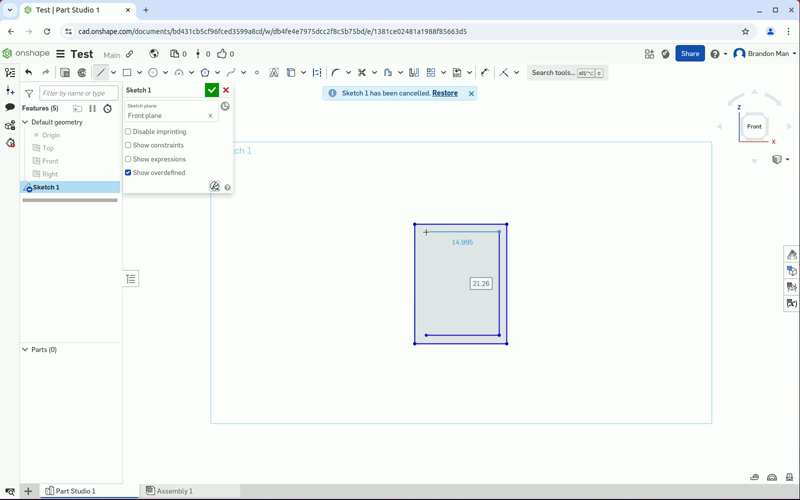
click(426, 231)
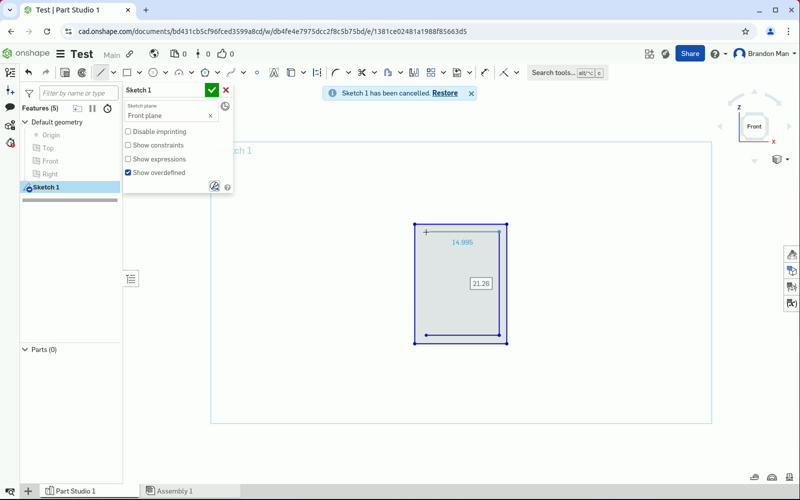
key_up(shift)
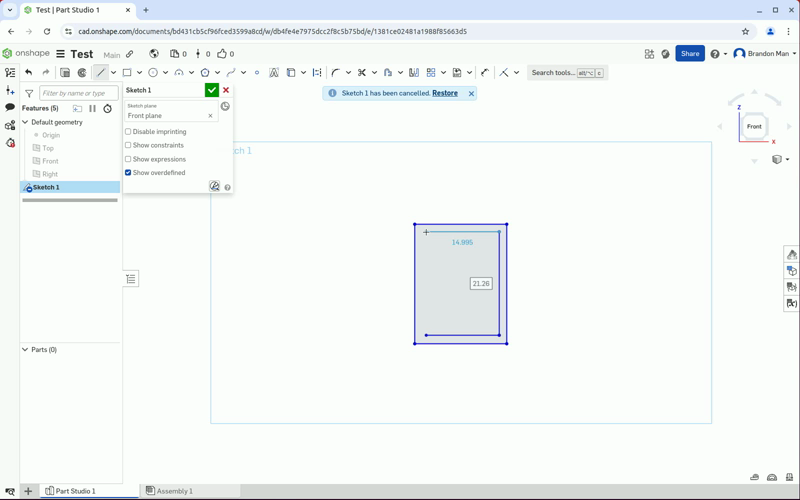
key_down(shift)
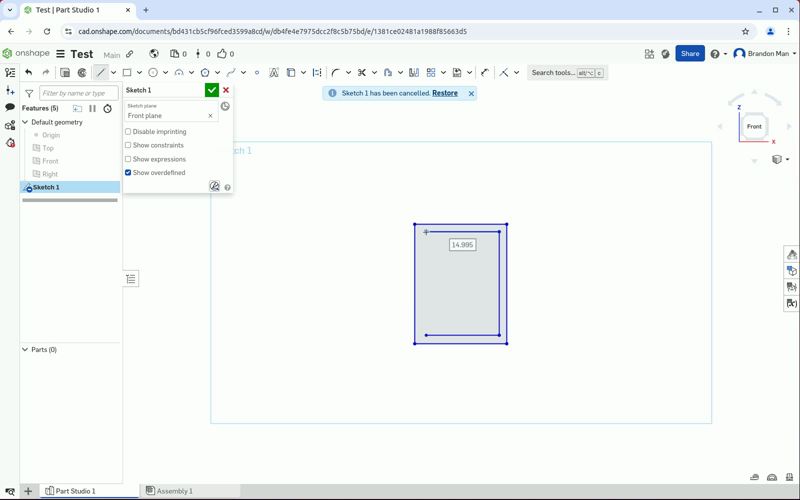
mouse_move(426, 335)
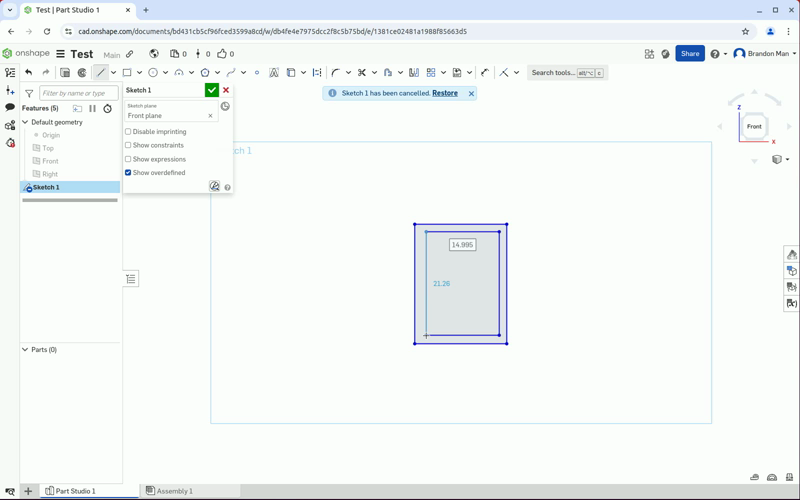
key_up(shift)
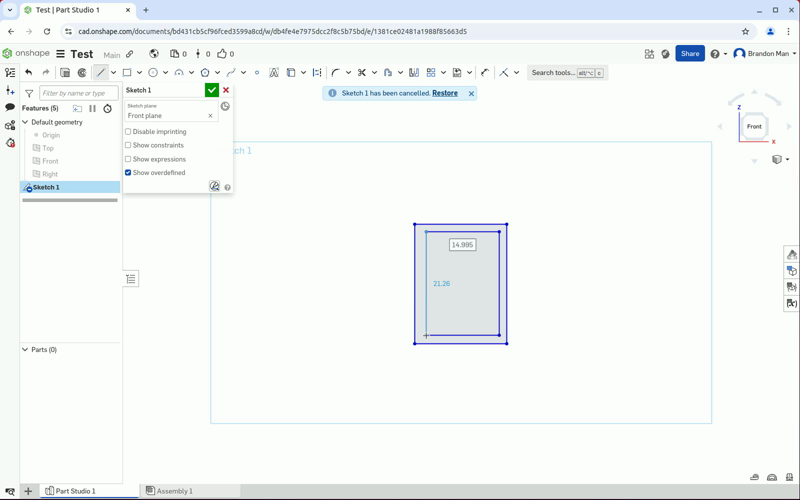
click(426, 335)
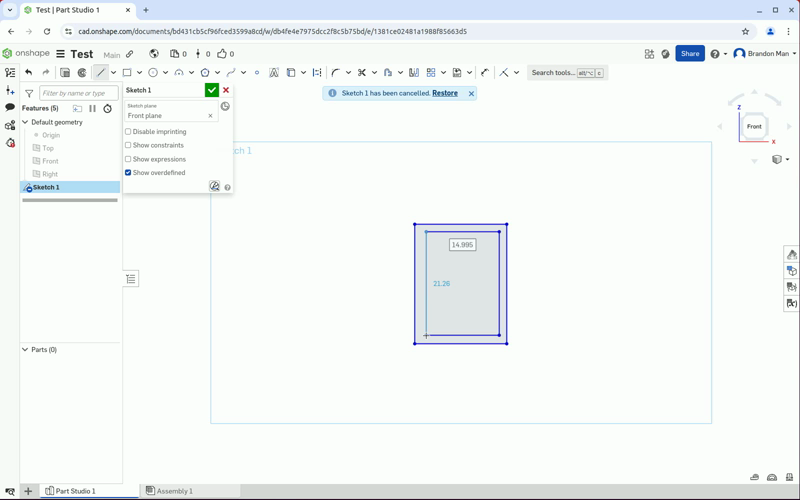
key(esc)
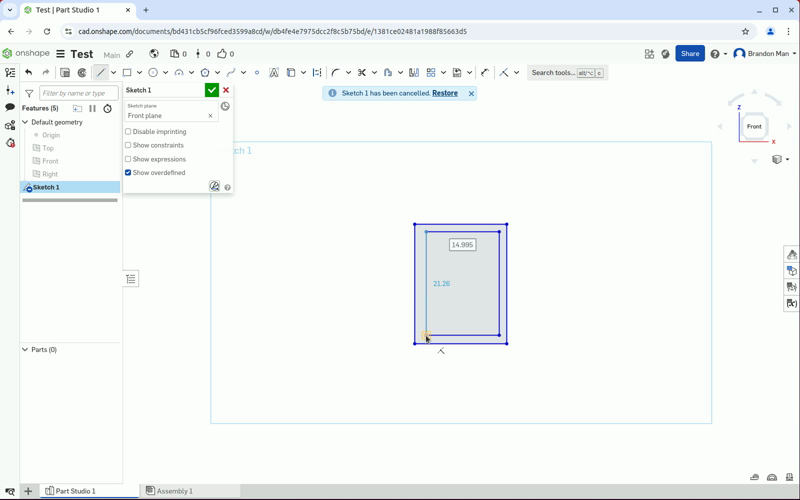
mouse_move(455, 340)
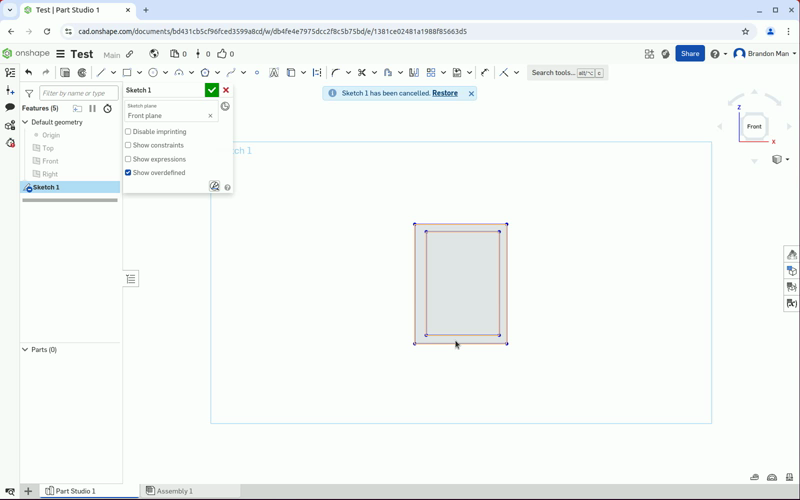
click(455, 340)
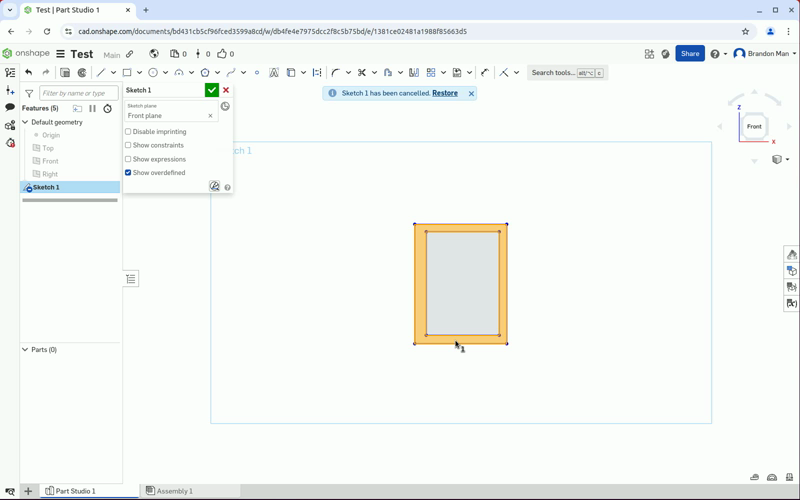
mouse_move(73, 352)
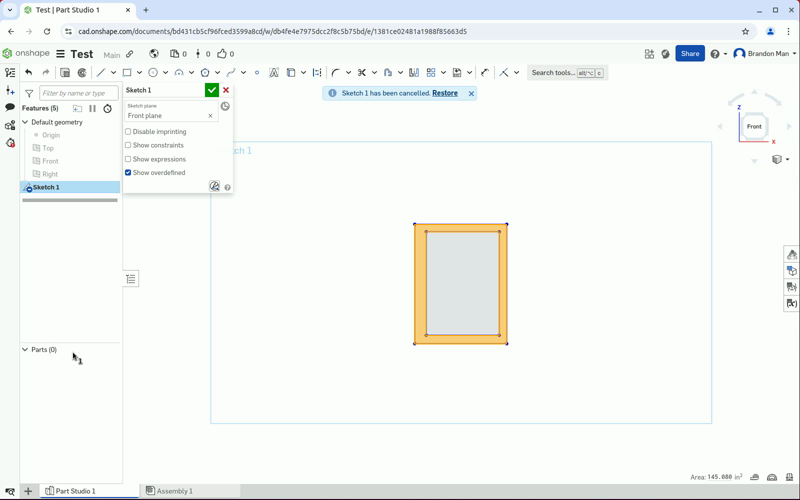
key(shift+y)
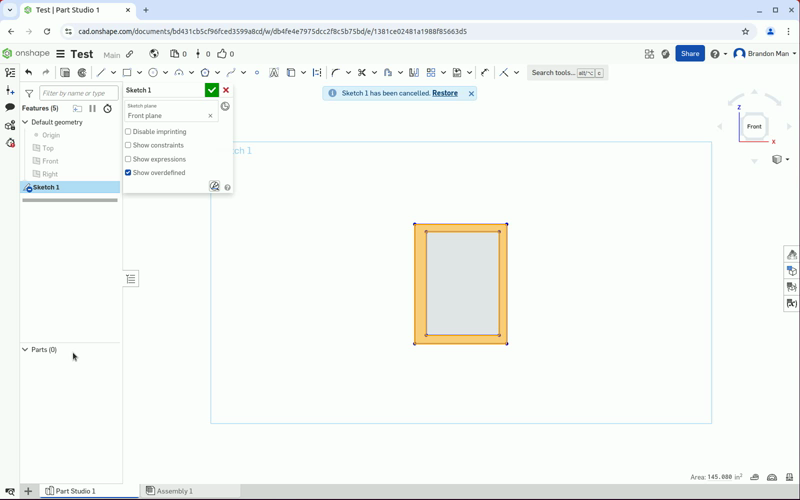
key(shift+e)
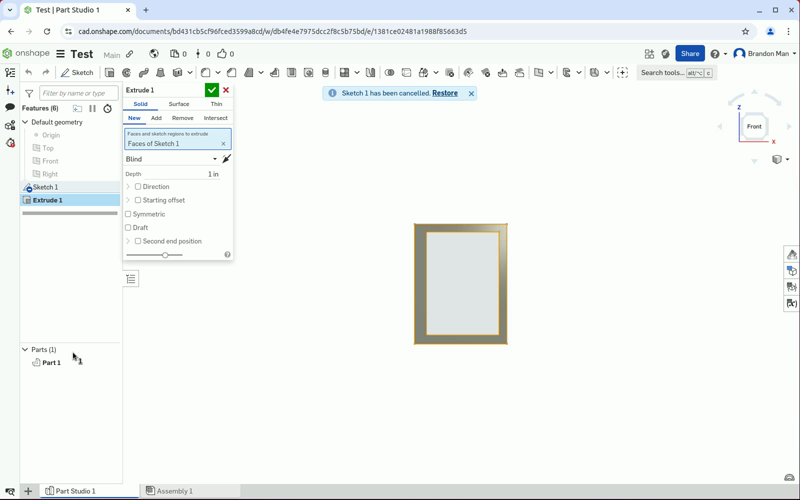
mouse_move(143, 106)
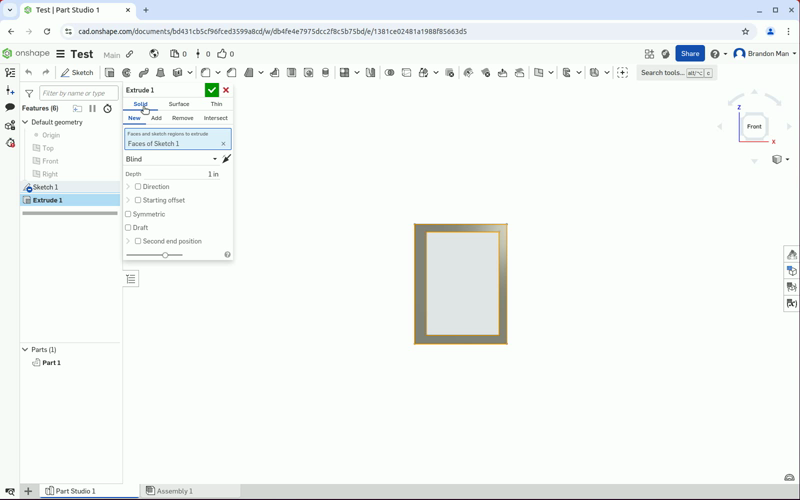
click(143, 106)
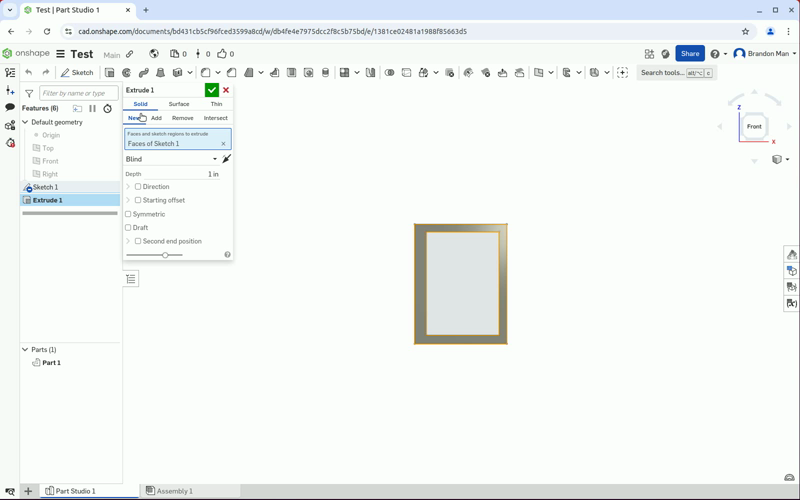
mouse_move(137, 120)
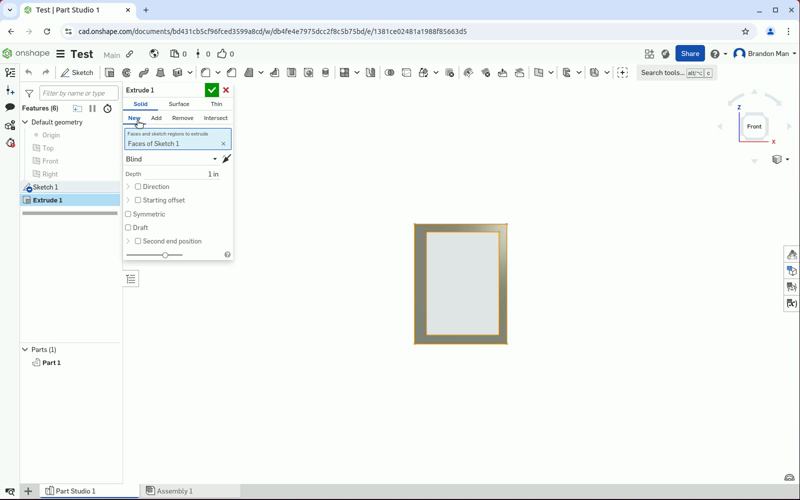
click(137, 120)
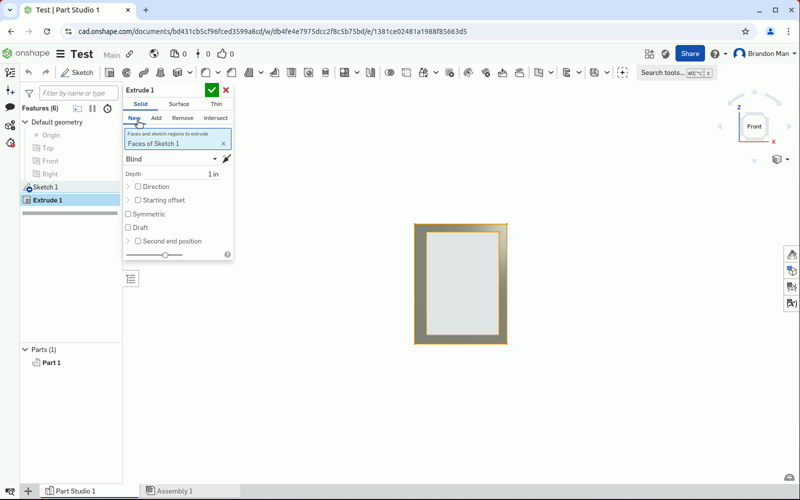
key(tab, 4)
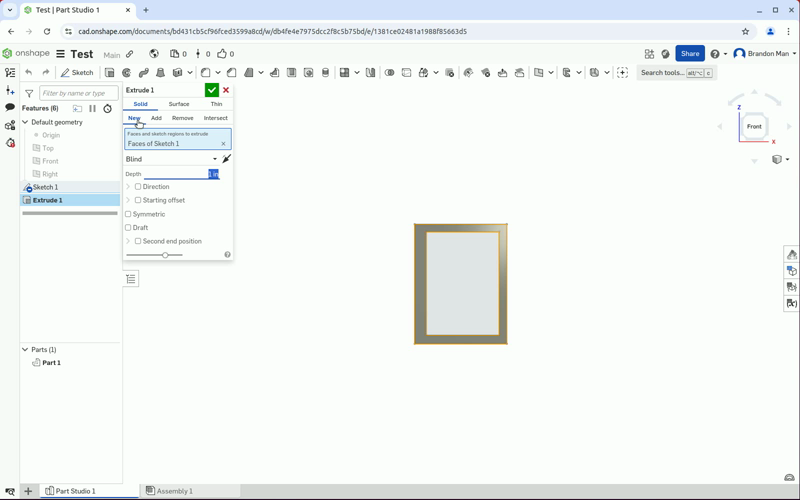
text(23.108)
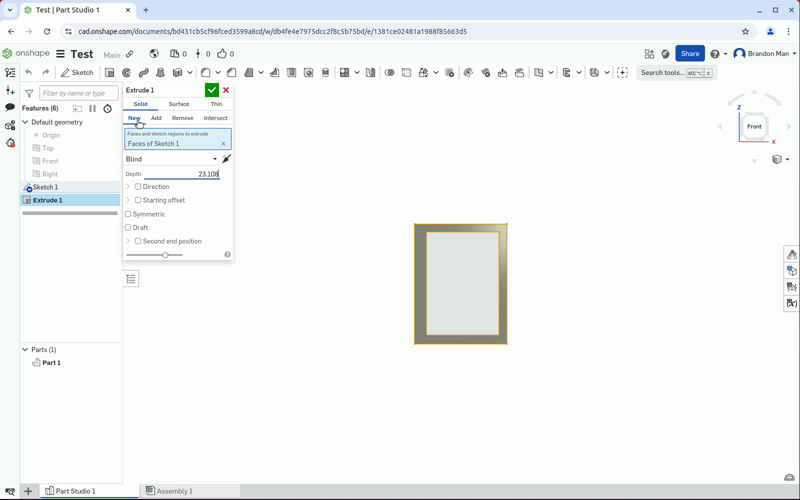
key(enter)
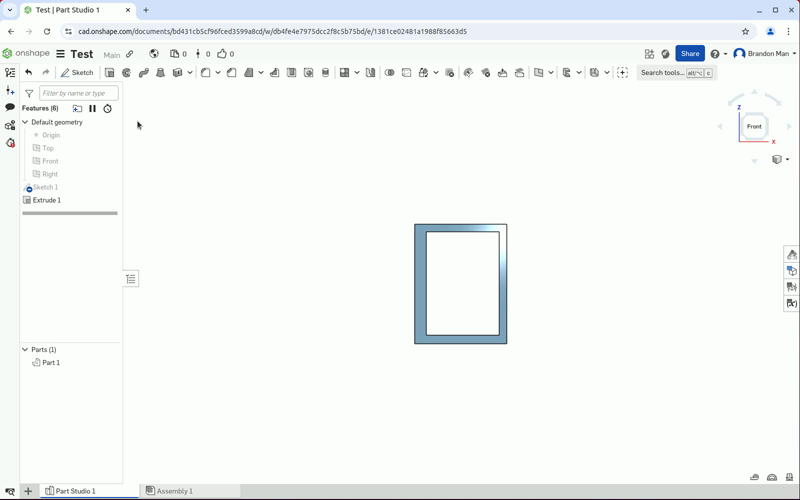
key(shift+h)
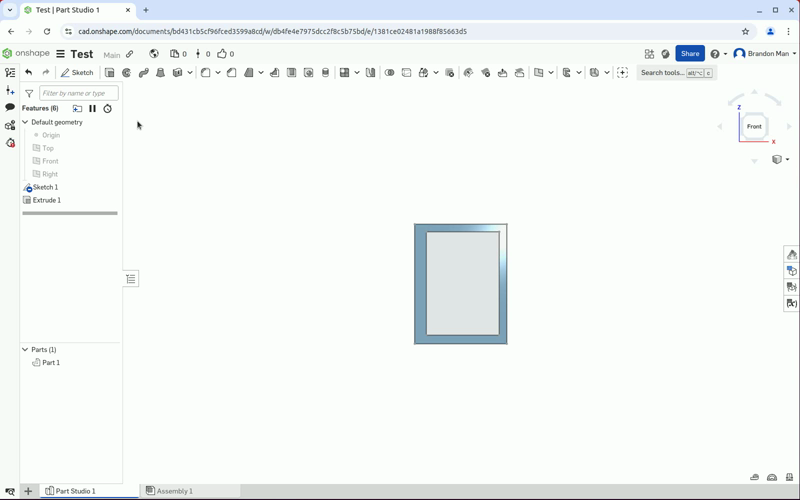
key(shift+h)
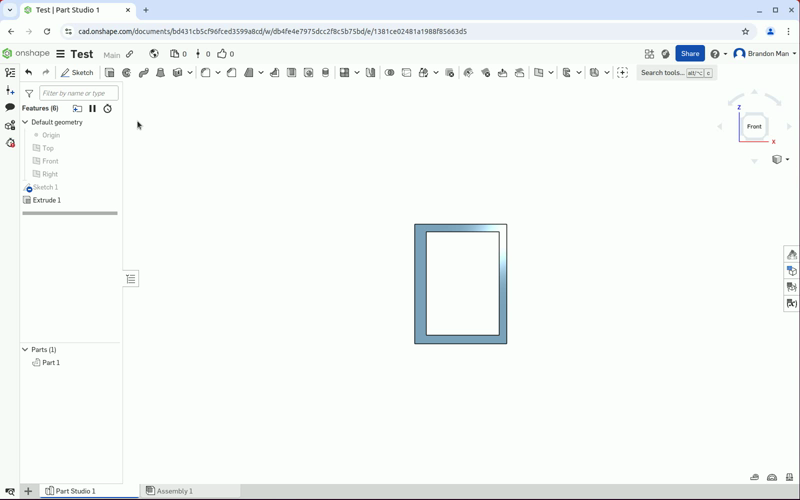
mouse_move(73, 189)
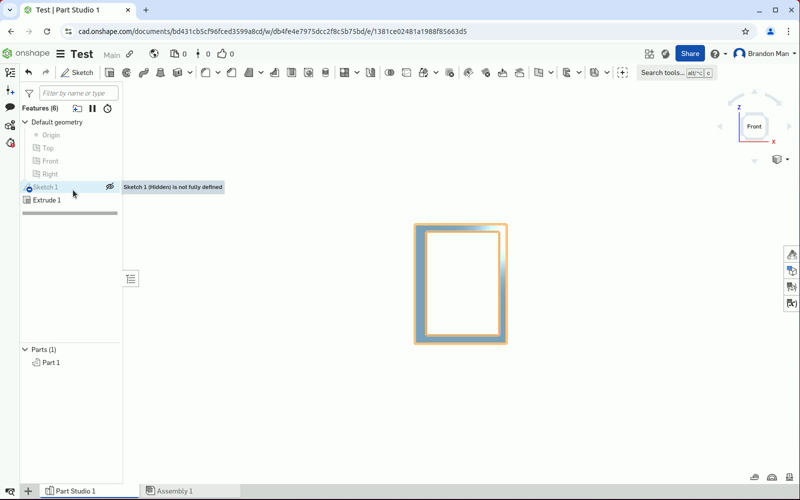
click(73, 189)
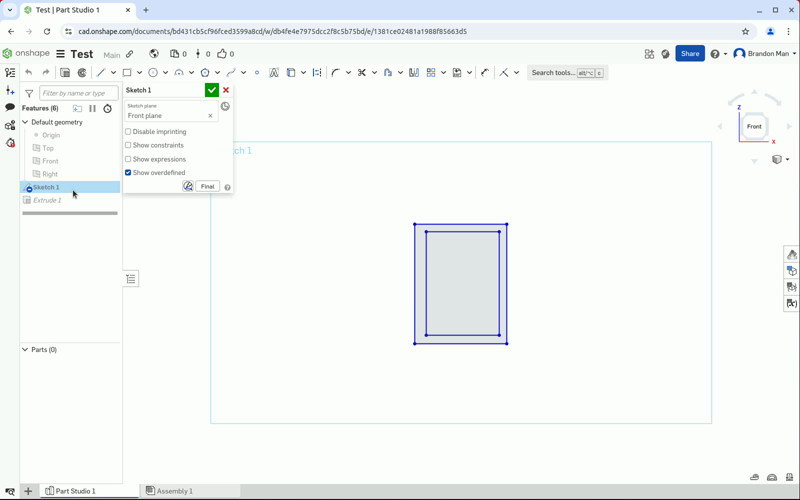
mouse_move(229, 92)
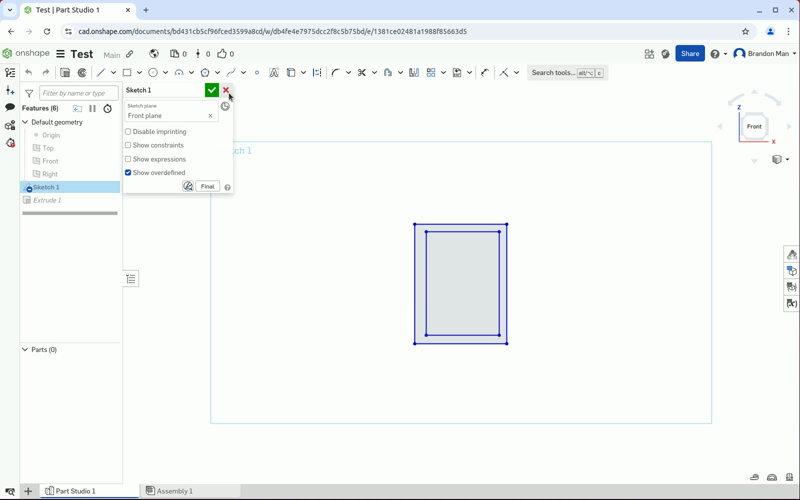
click(229, 92)
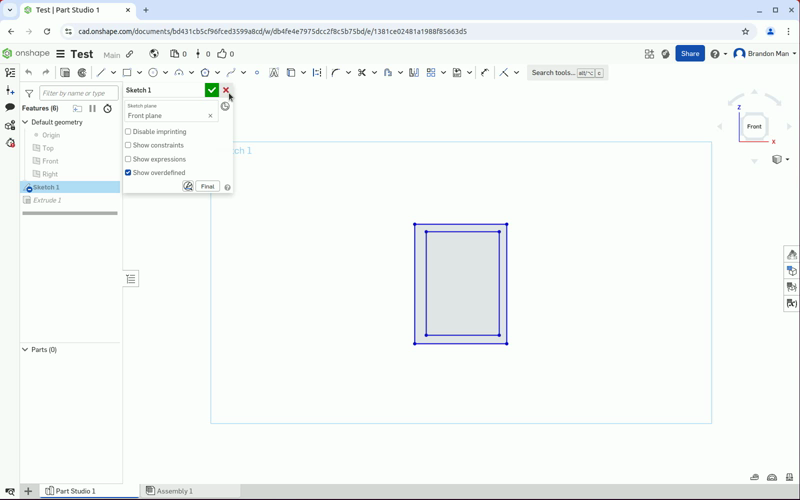
key(shift+s)
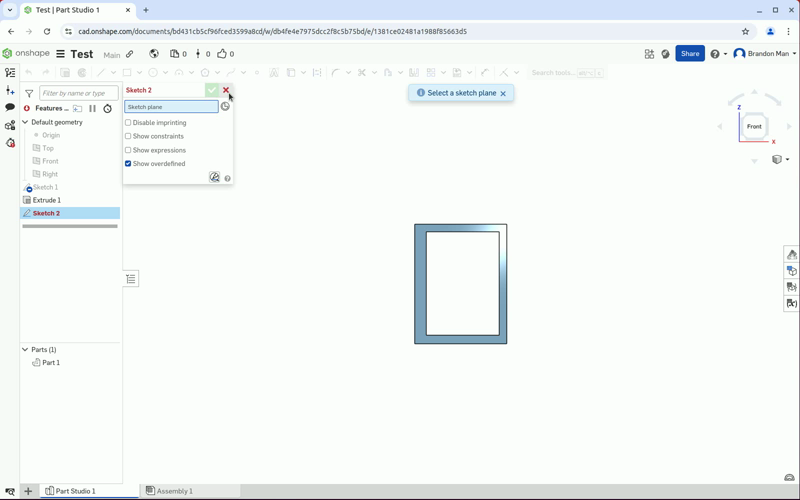
mouse_move(73, 163)
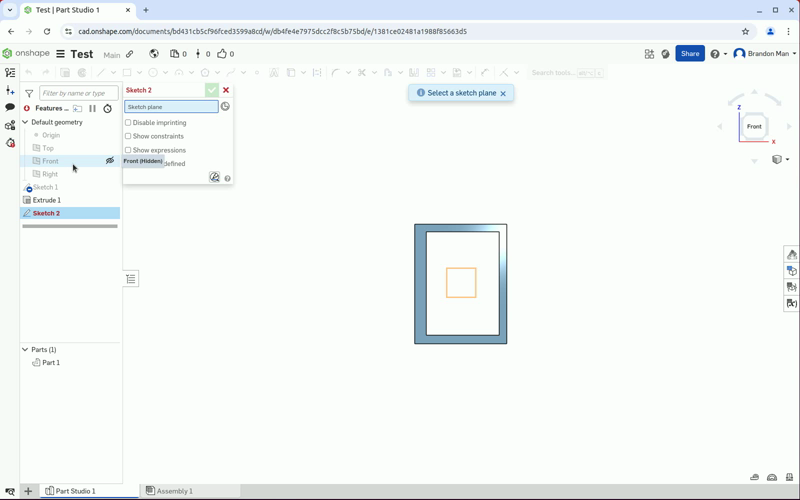
click(73, 163)
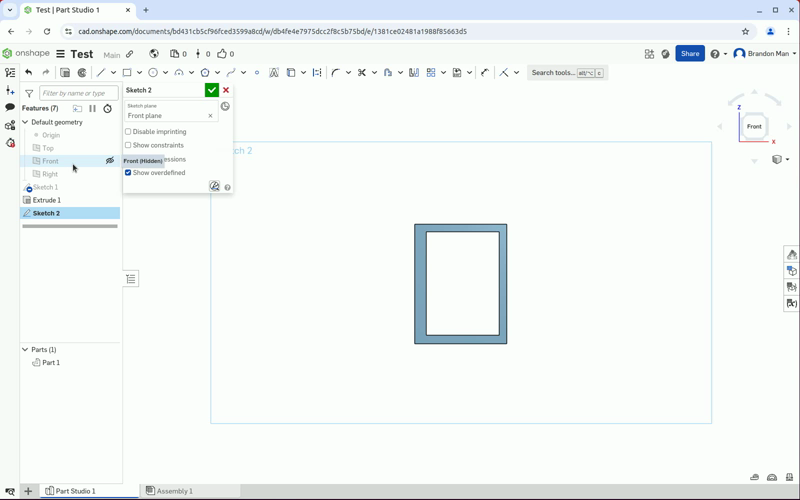
mouse_move(73, 352)
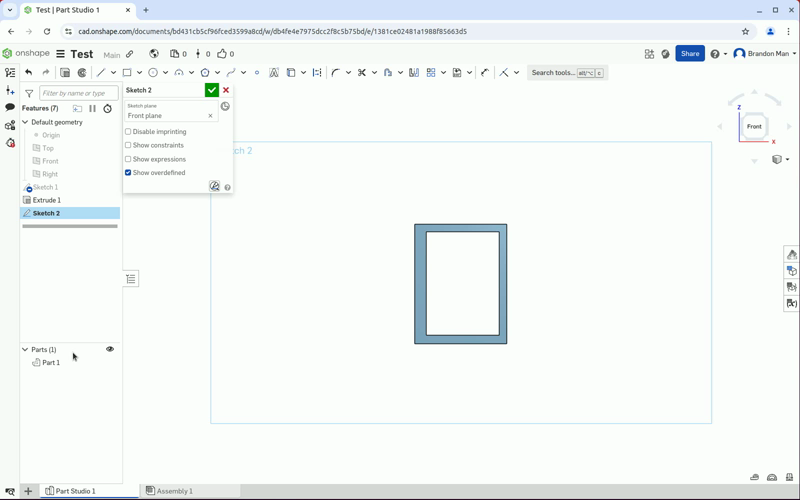
key(y)
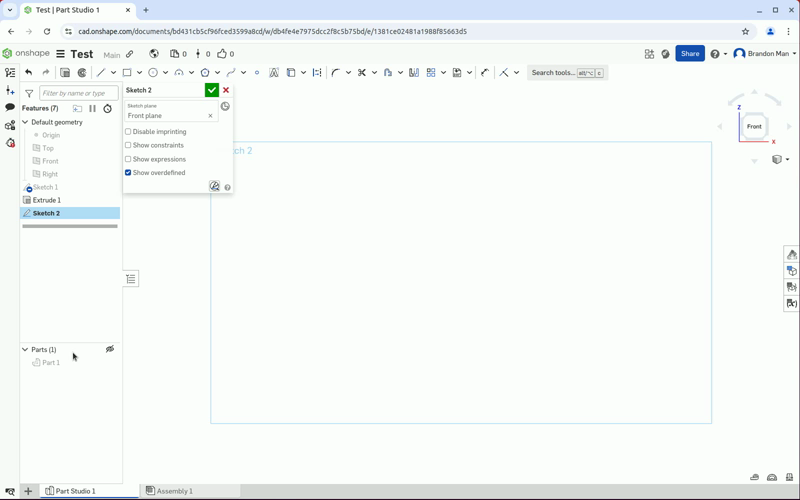
key(l)
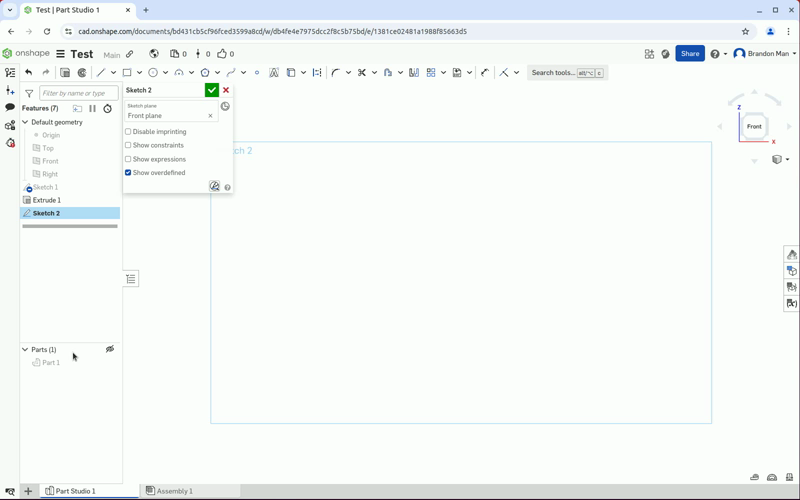
key_down(shift)
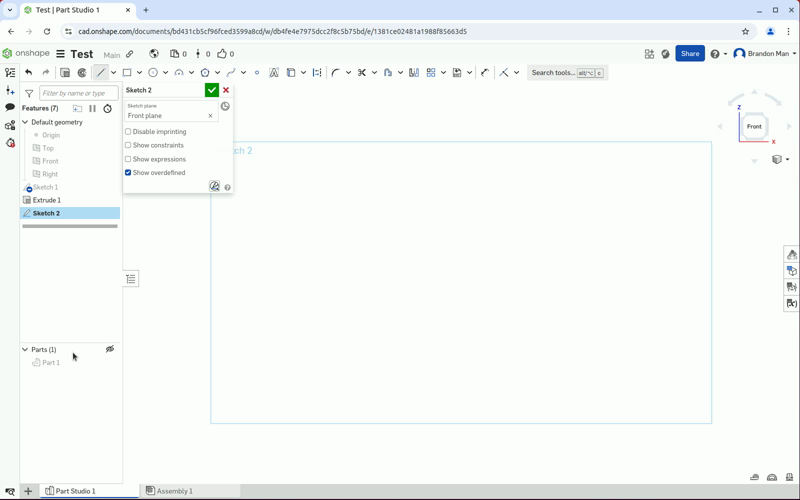
mouse_move(426, 335)
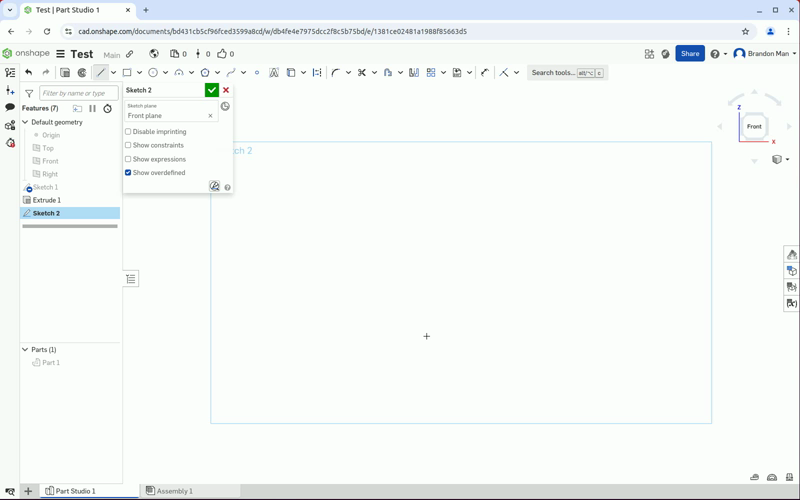
click(426, 335)
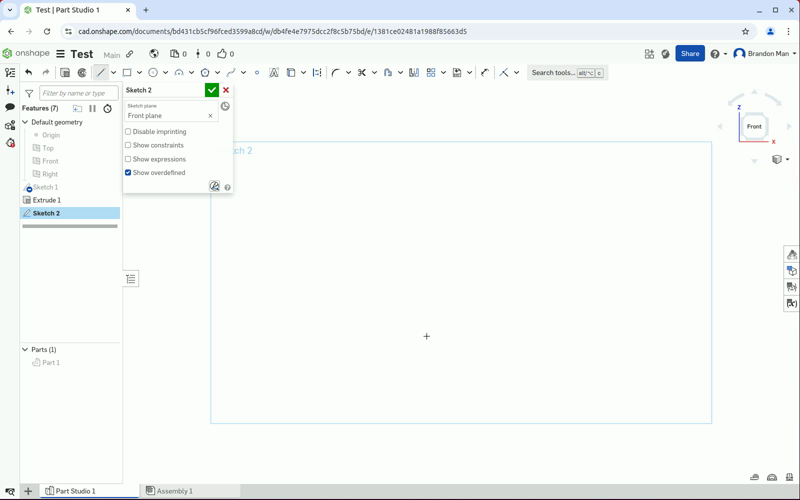
key_up(shift)
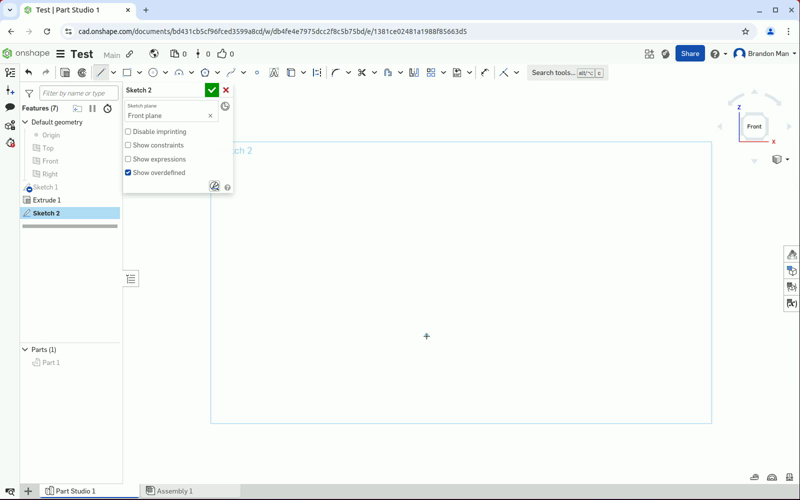
key_down(shift)
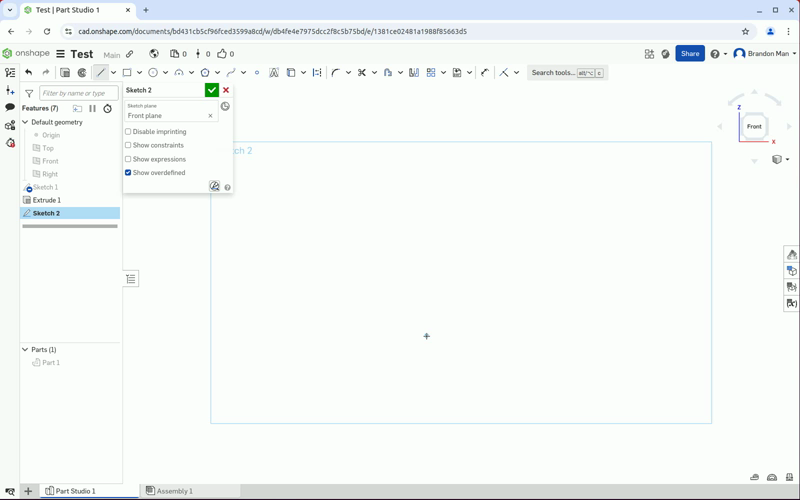
mouse_move(500, 335)
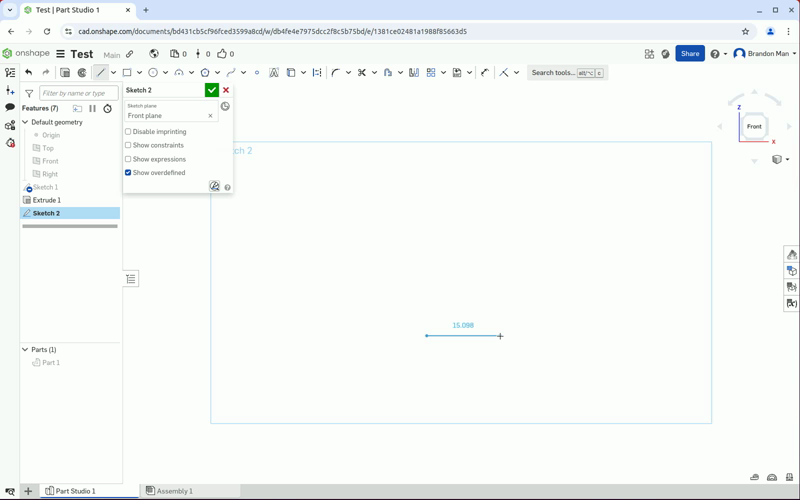
click(500, 335)
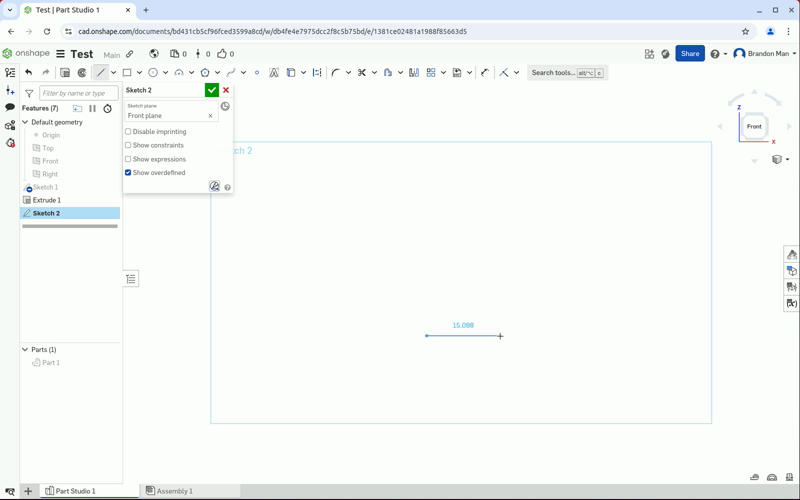
key_up(shift)
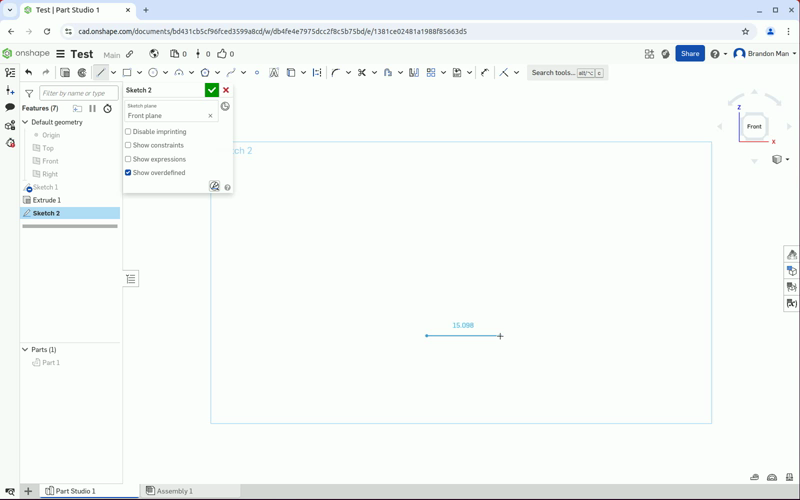
key_down(shift)
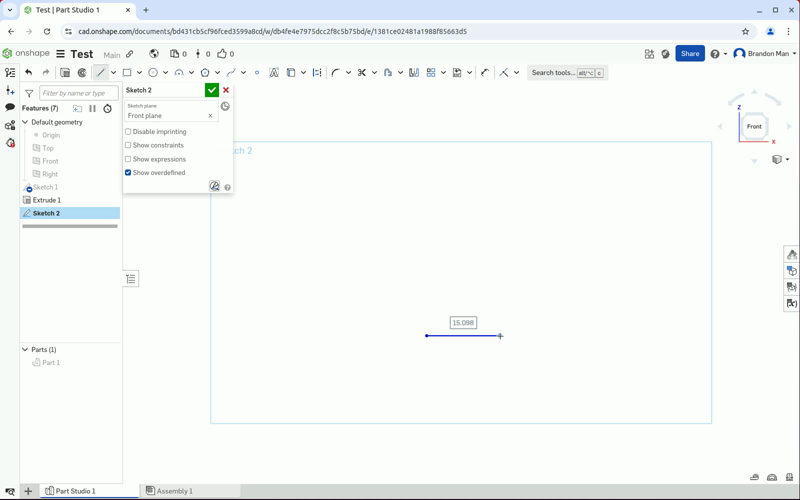
mouse_move(500, 231)
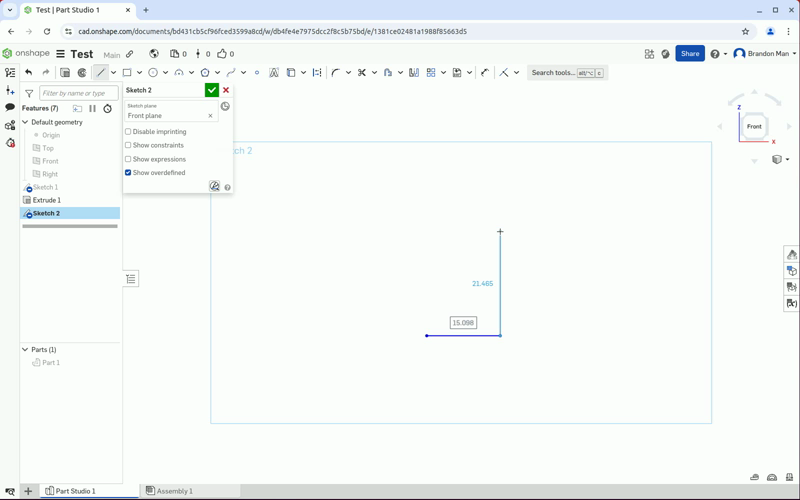
click(500, 231)
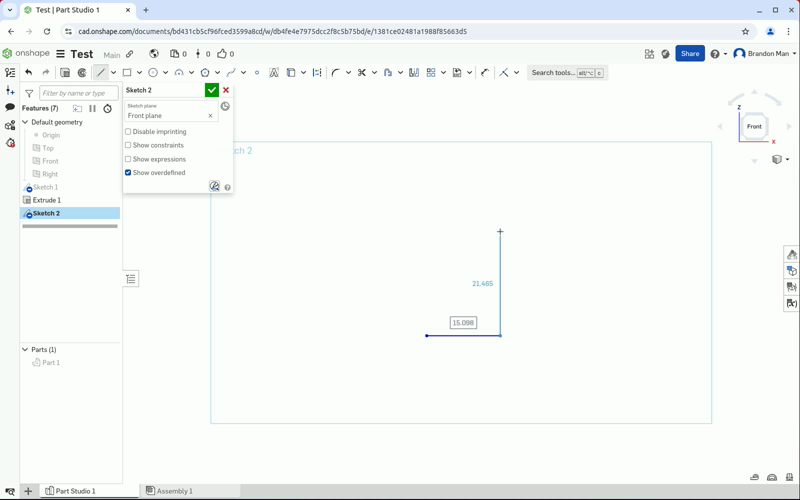
key_up(shift)
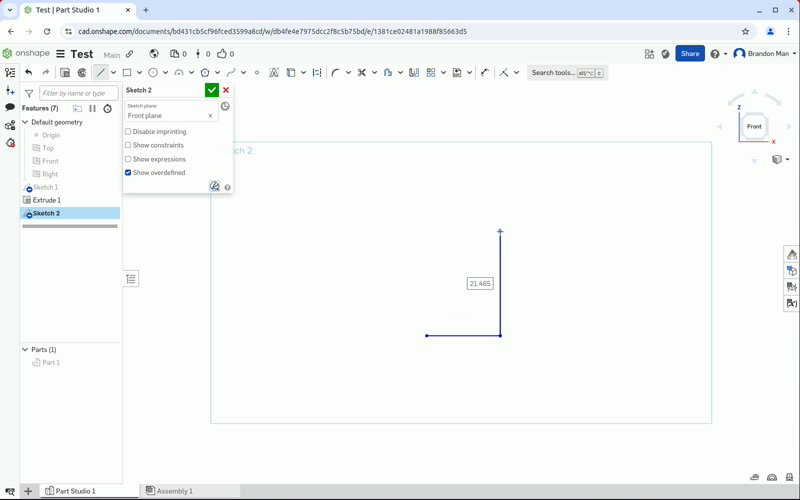
key_down(shift)
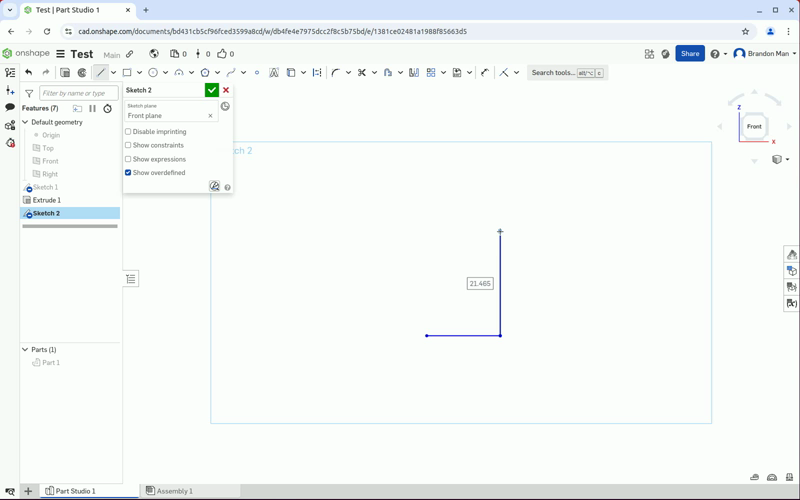
mouse_move(426, 231)
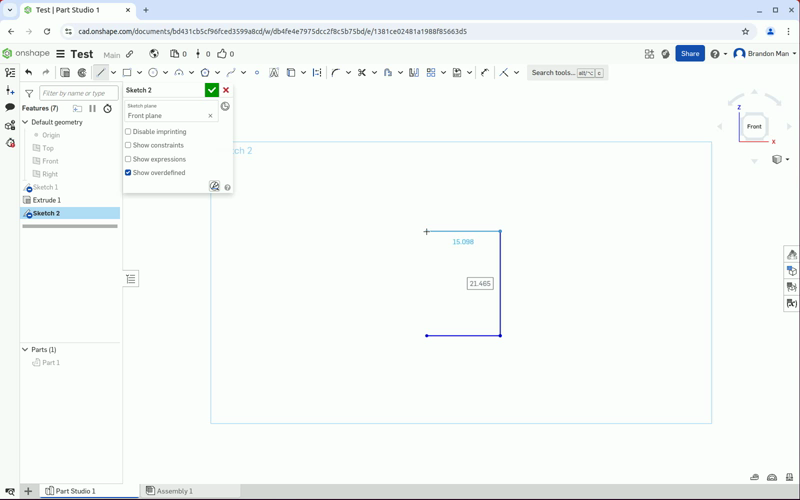
click(426, 231)
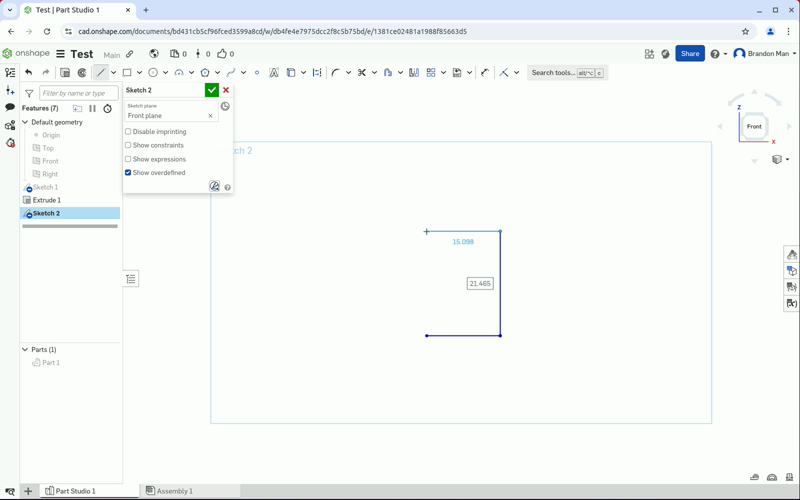
key_up(shift)
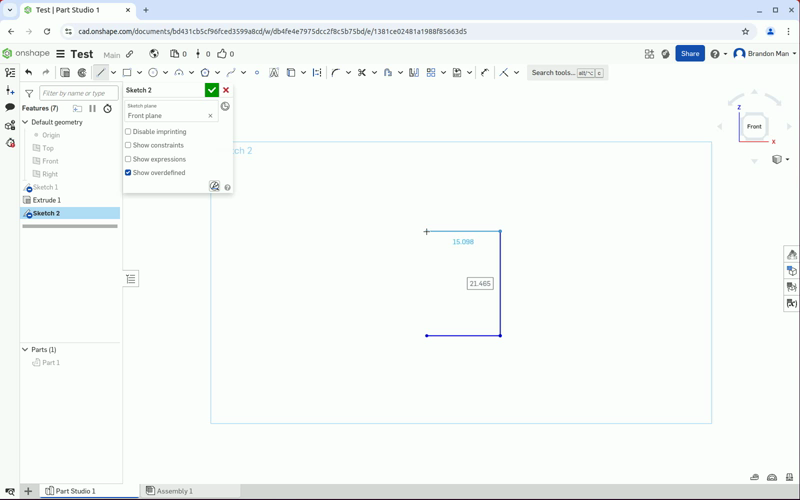
key_down(shift)
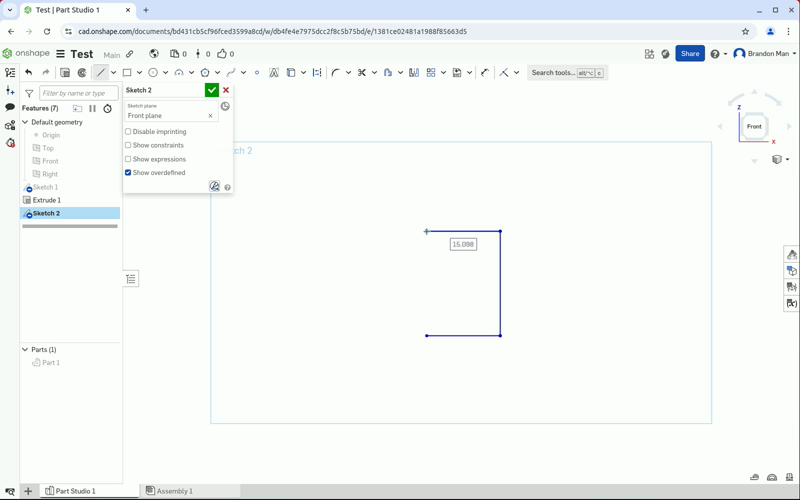
mouse_move(426, 335)
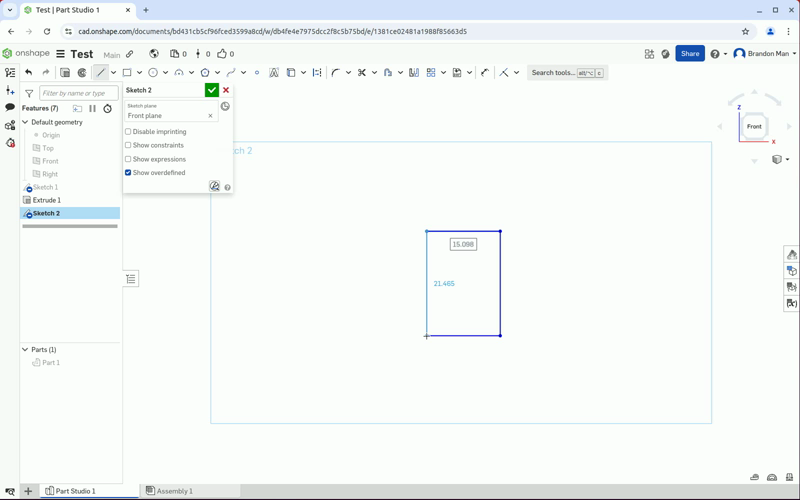
key_up(shift)
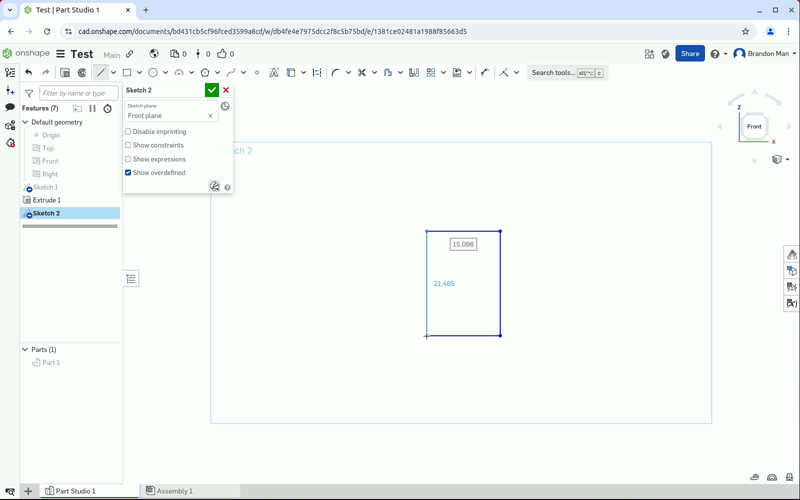
click(426, 335)
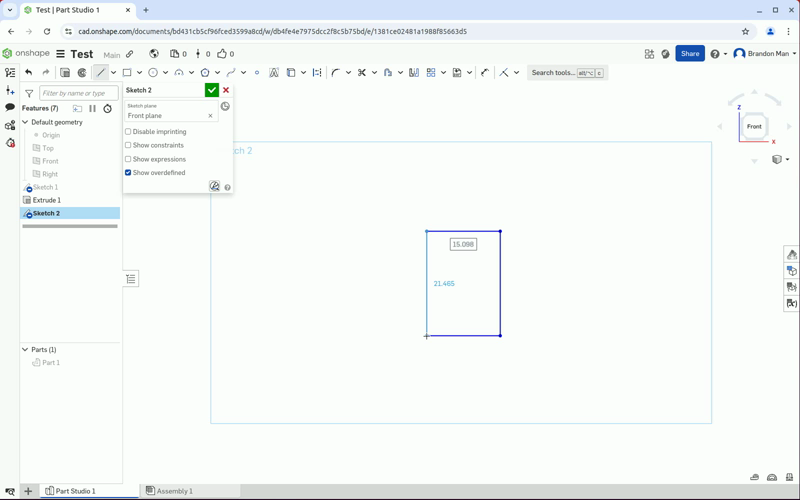
key(esc)
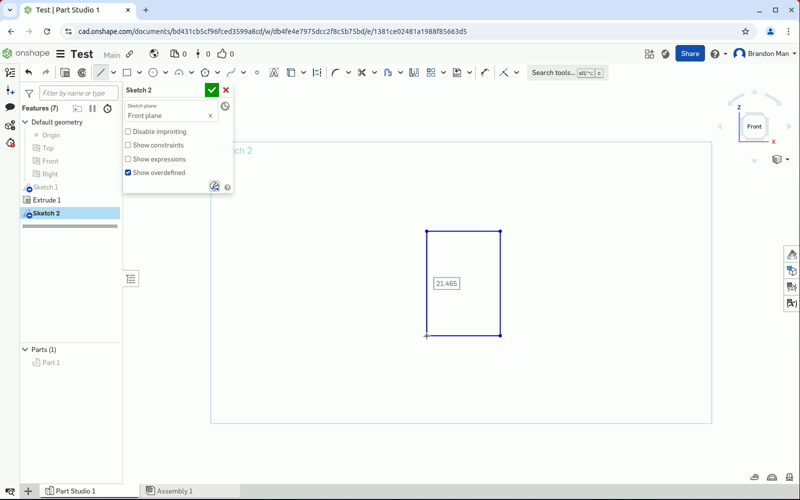
key(l)
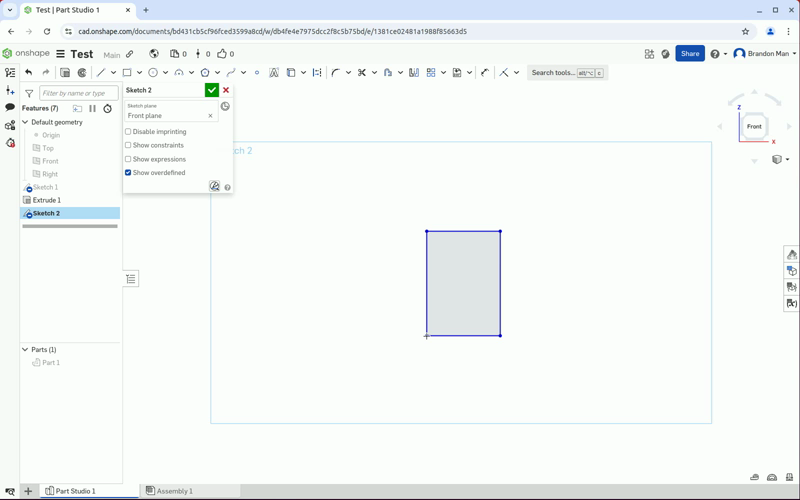
key_down(shift)
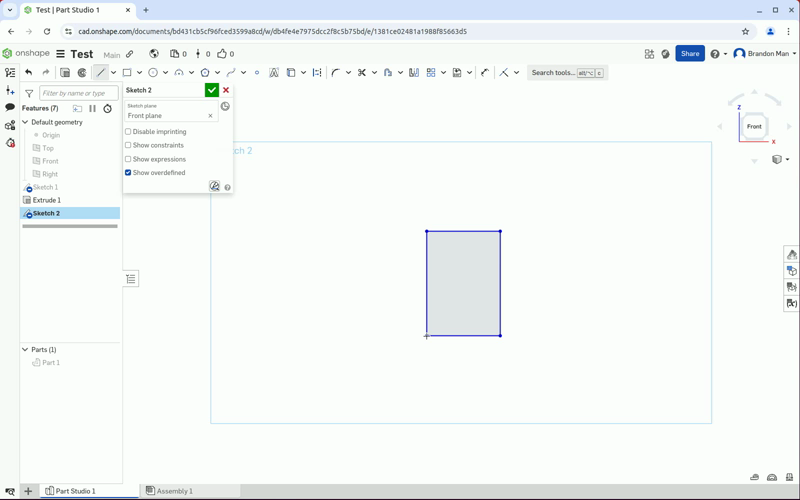
mouse_move(438, 327)
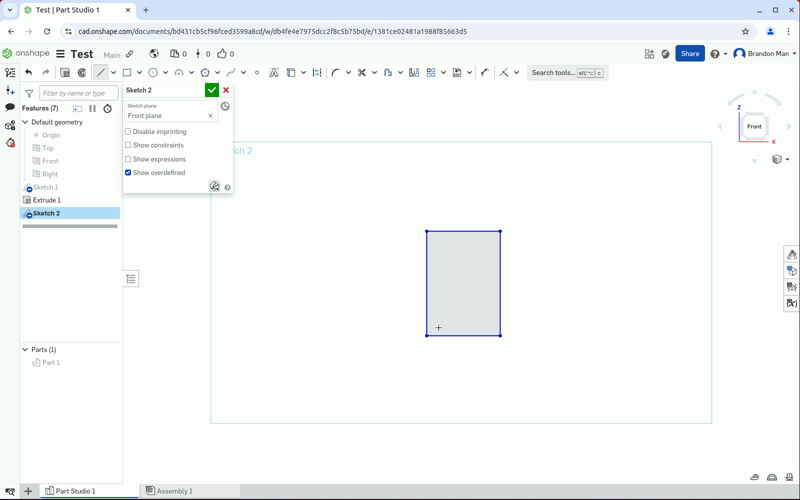
click(438, 327)
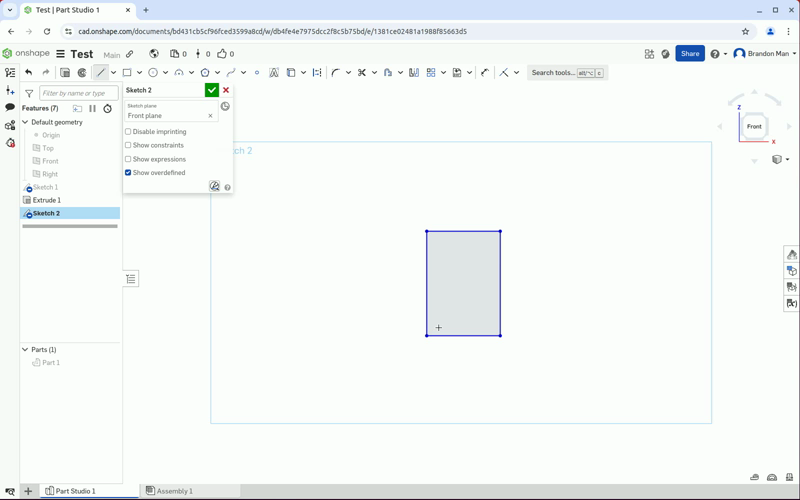
key_up(shift)
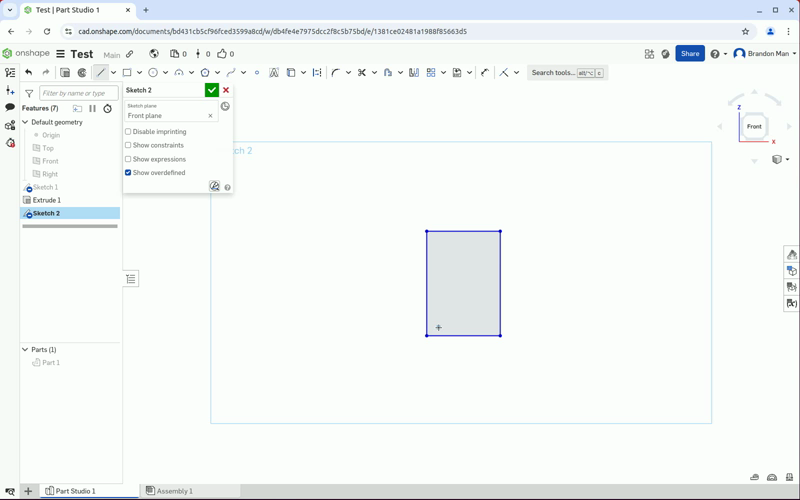
key_down(shift)
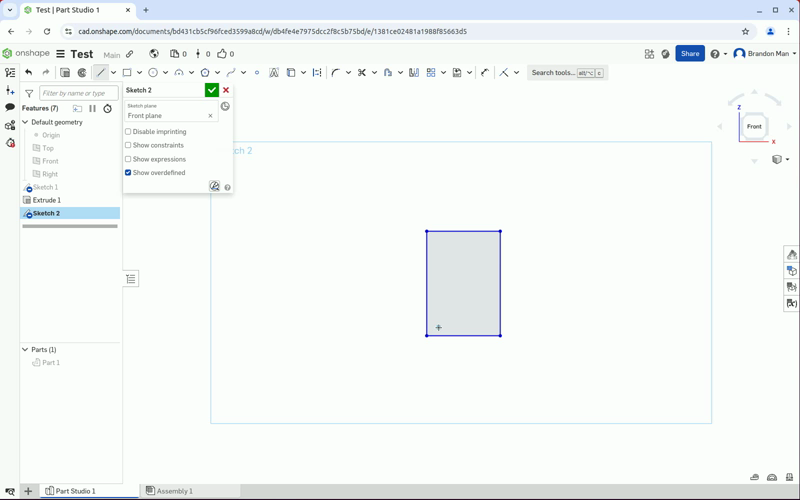
mouse_move(468, 327)
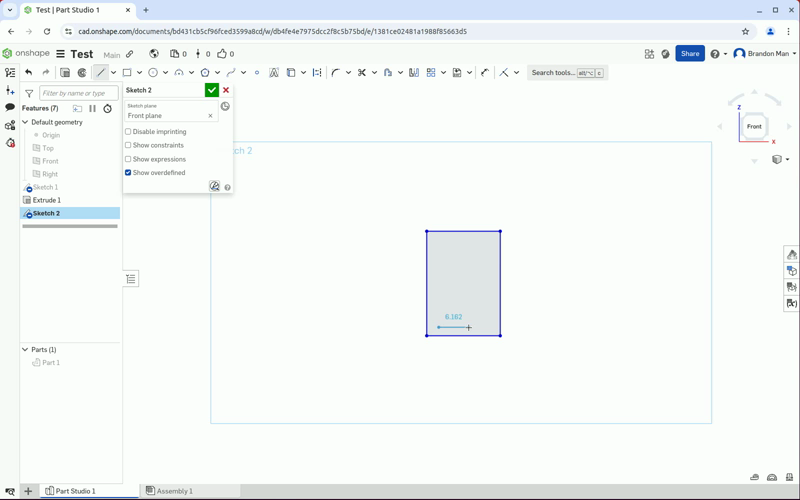
mouse_move(489, 327)
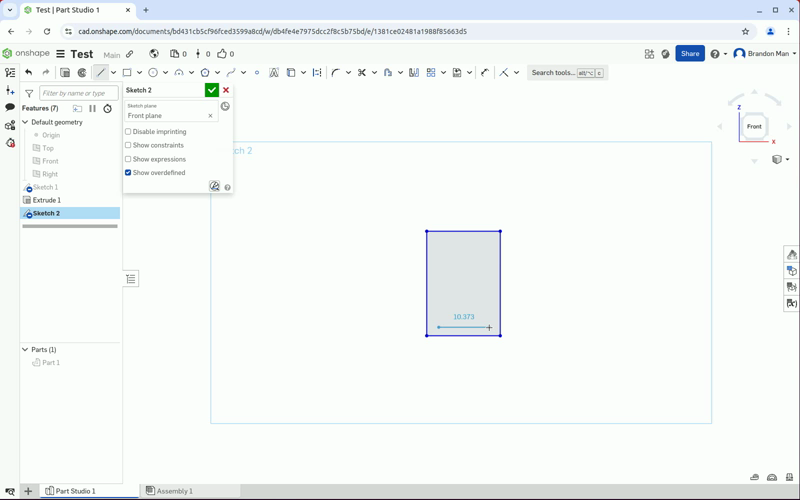
click(489, 327)
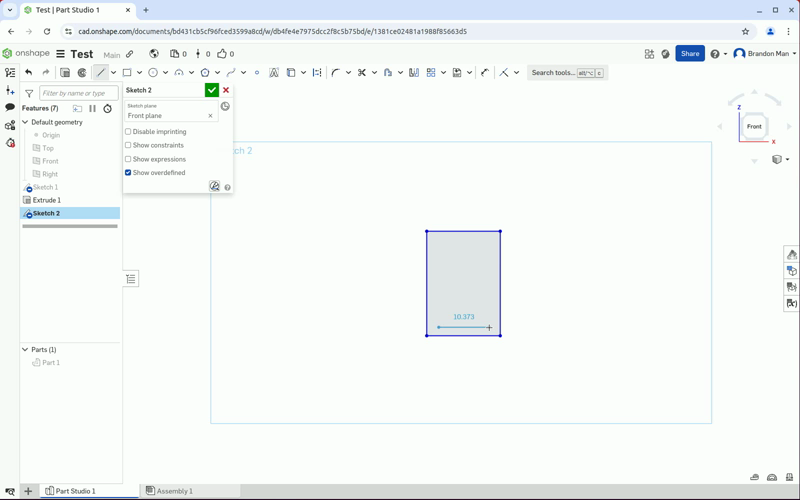
key_up(shift)
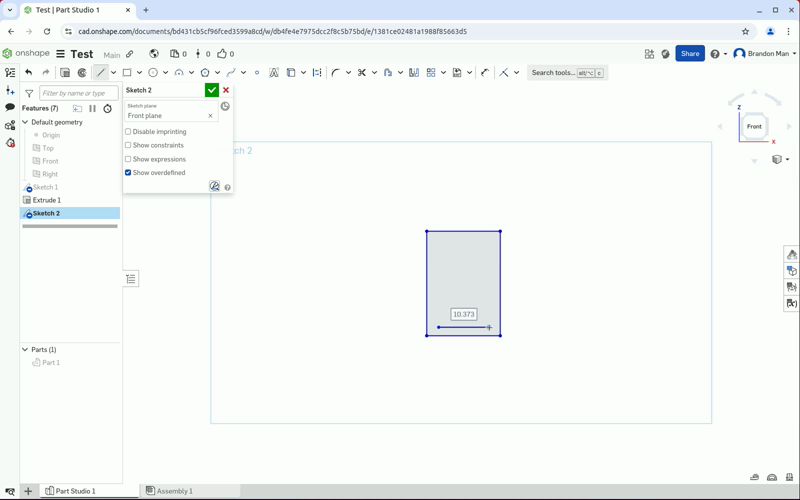
key_down(shift)
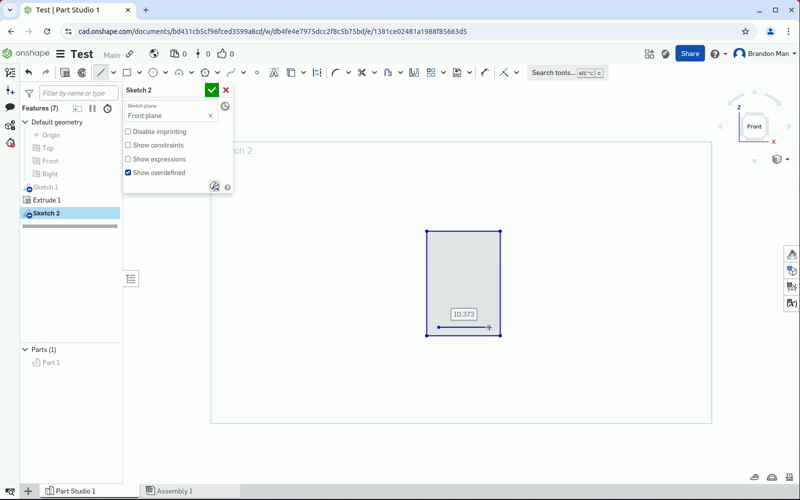
mouse_move(489, 236)
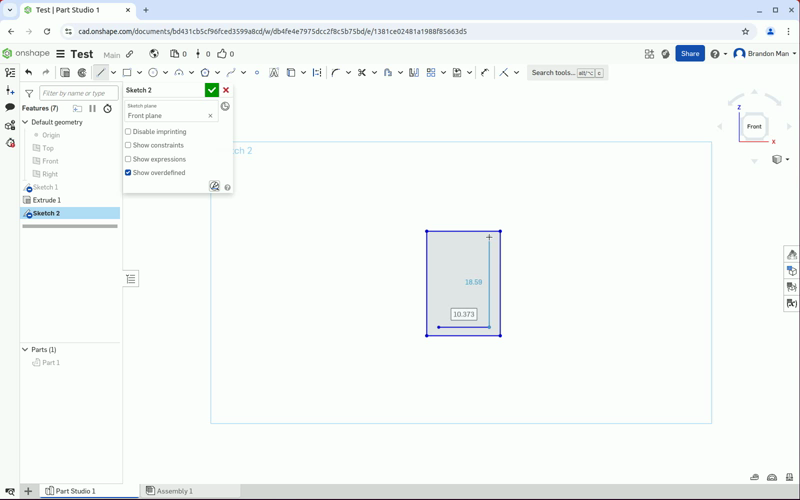
click(489, 236)
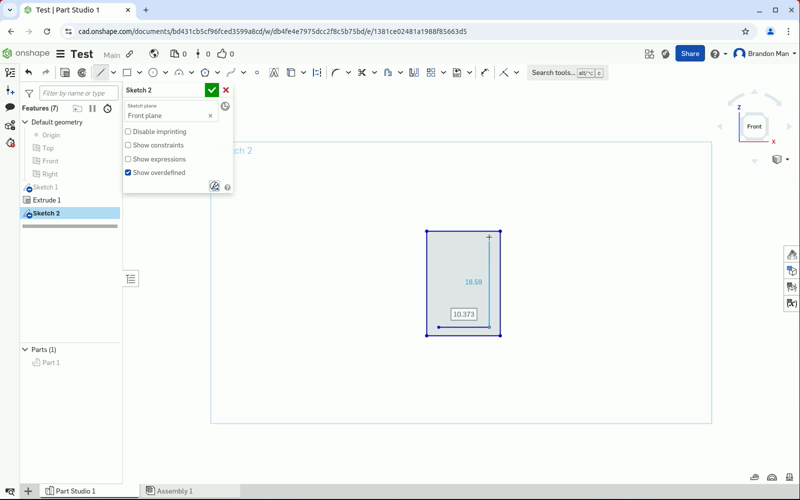
key_up(shift)
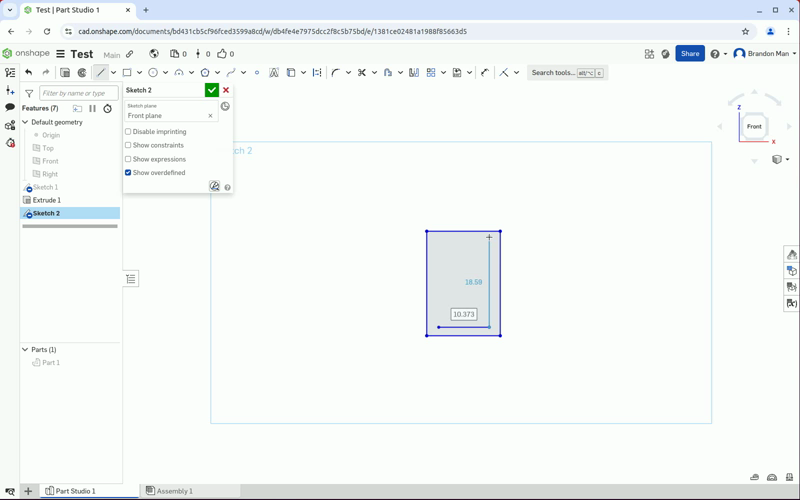
key_down(shift)
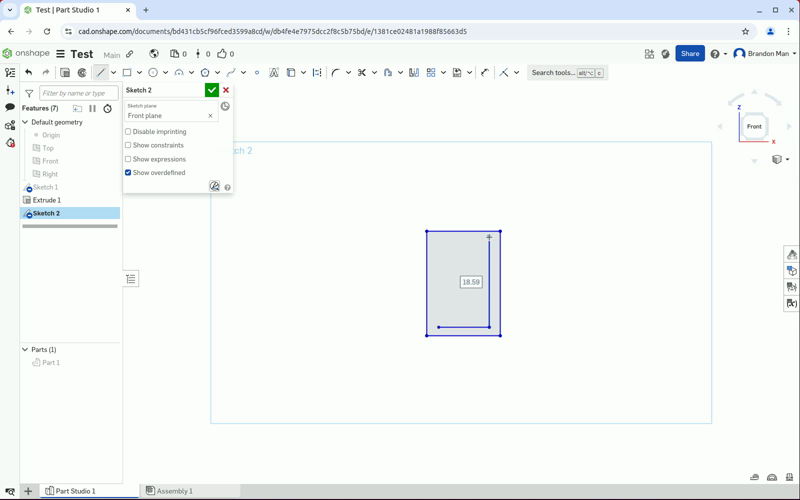
mouse_move(519, 236)
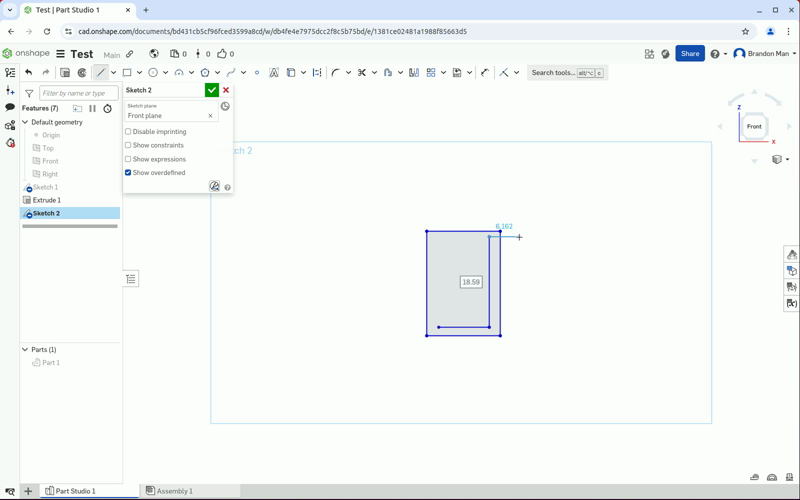
mouse_move(438, 236)
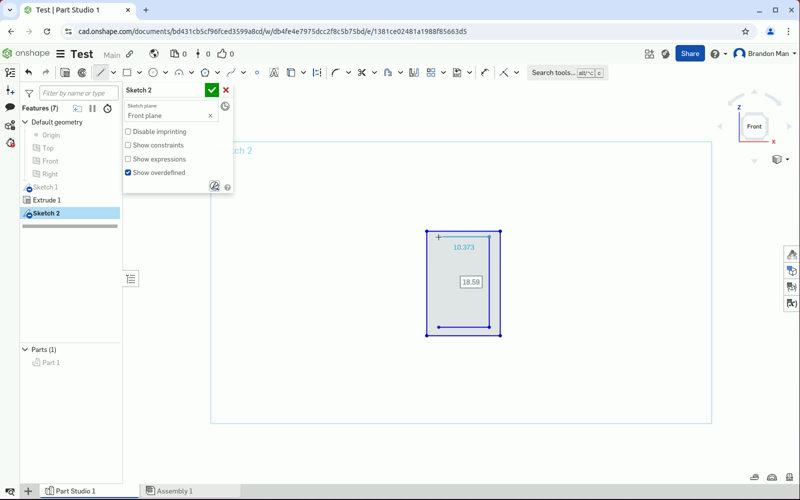
click(438, 236)
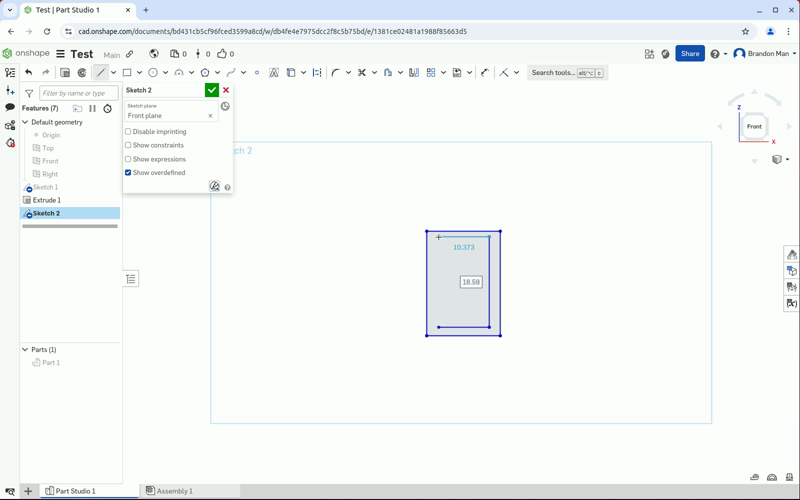
key_up(shift)
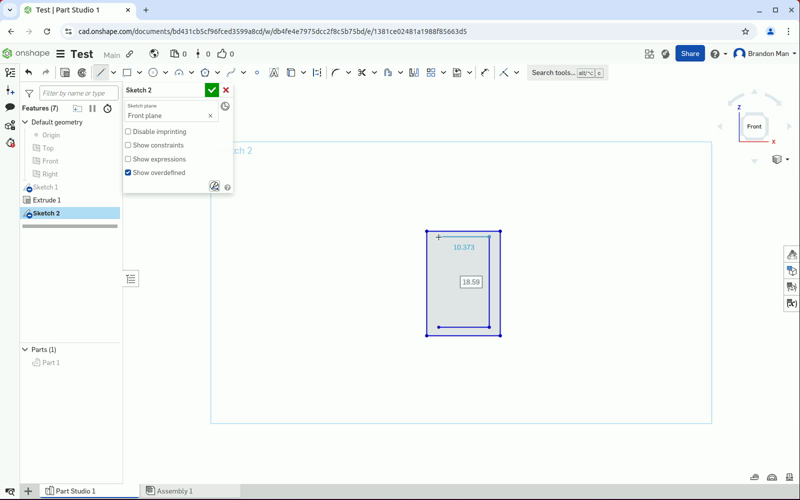
key_down(shift)
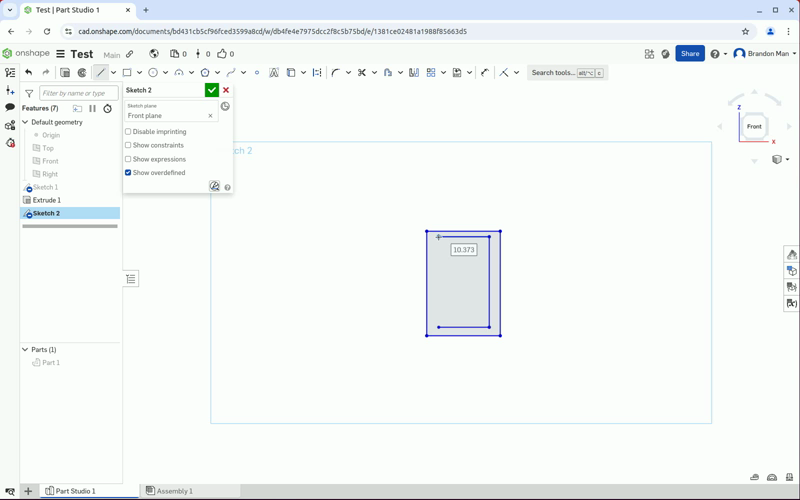
mouse_move(438, 327)
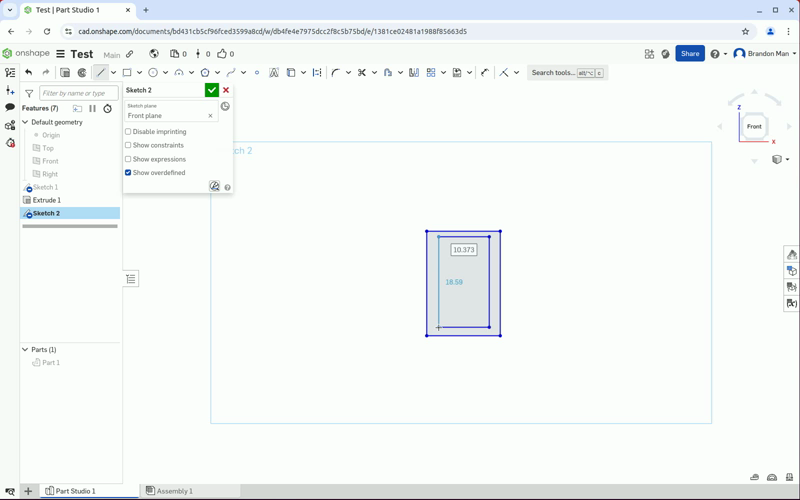
key_up(shift)
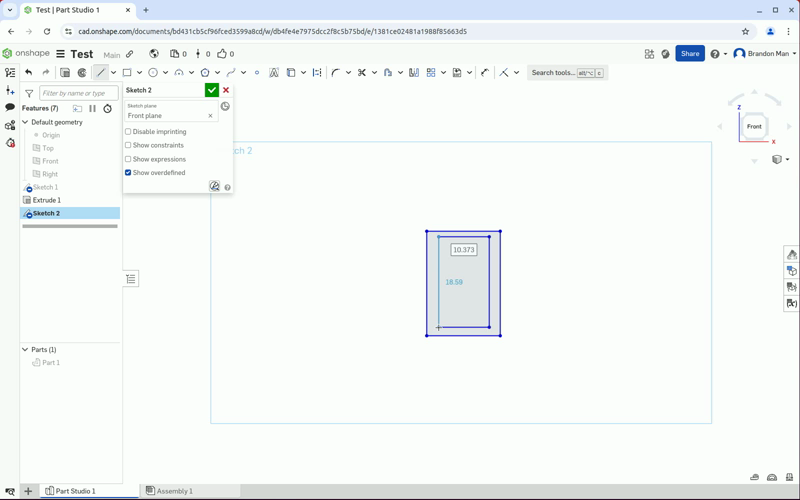
click(438, 327)
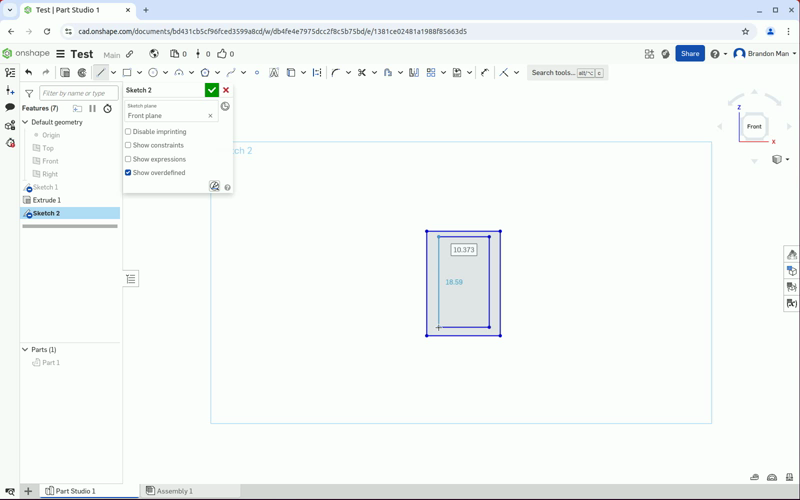
key(esc)
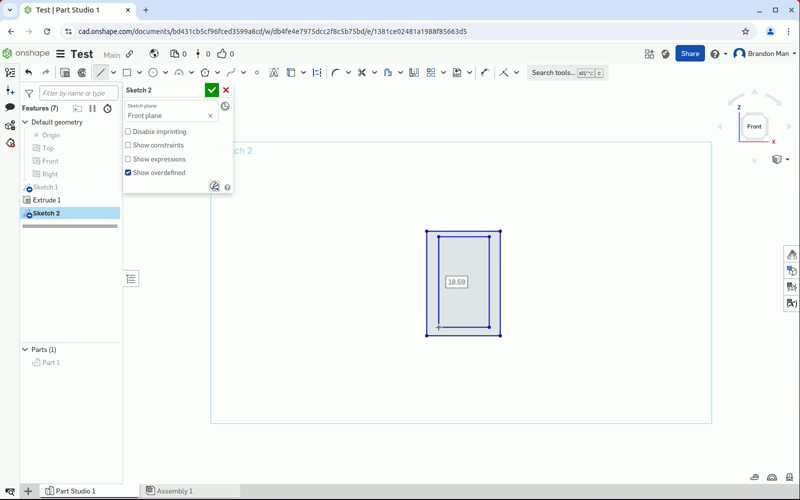
mouse_move(430, 302)
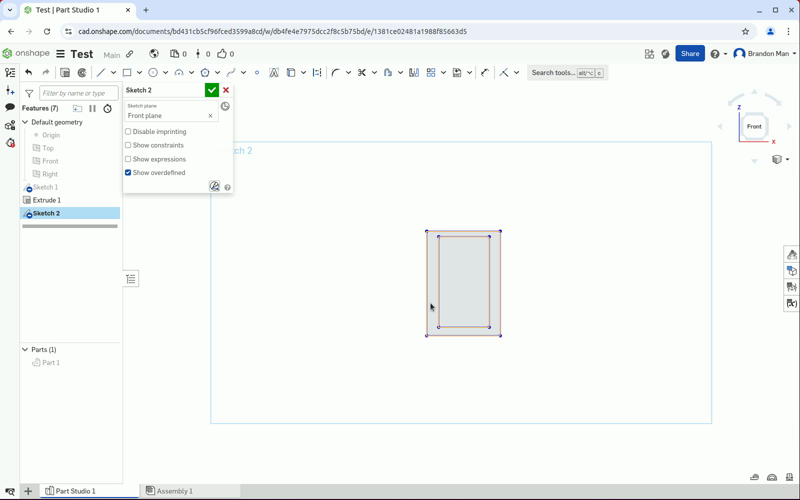
click(430, 302)
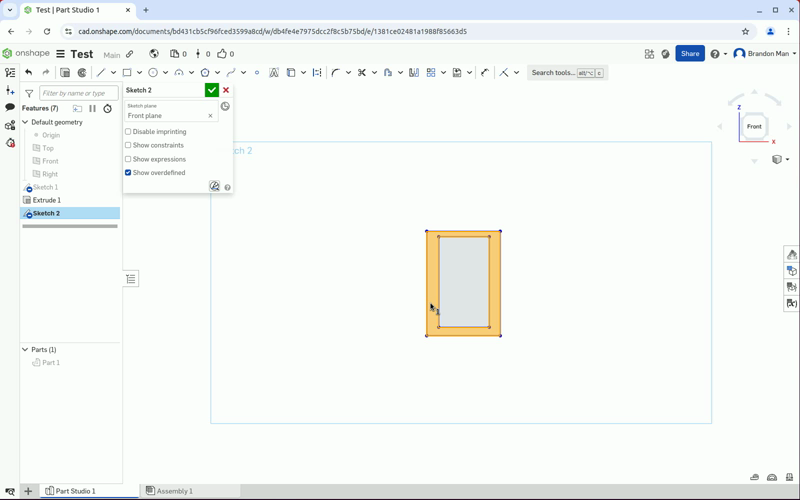
mouse_move(73, 352)
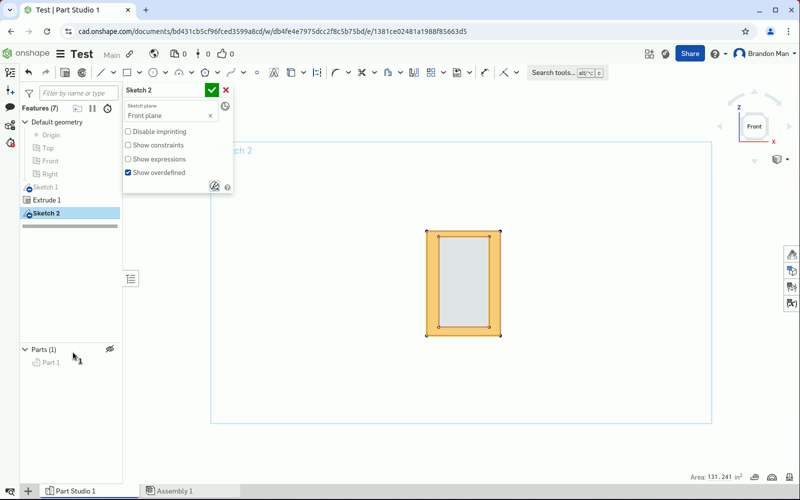
key(shift+y)
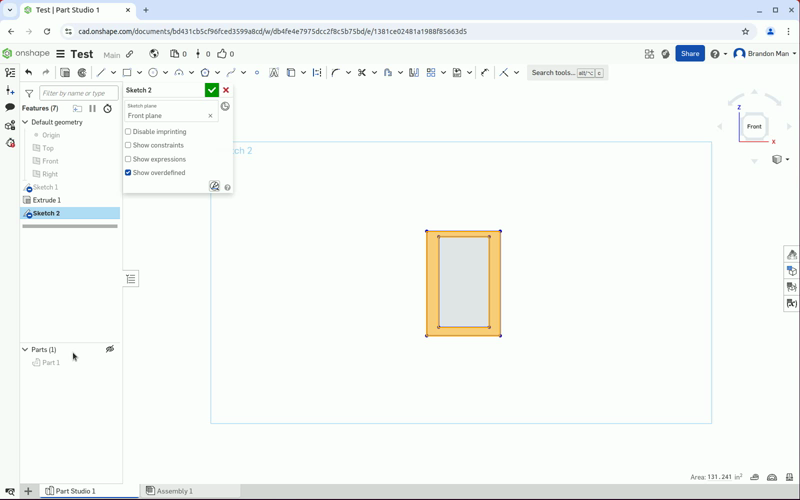
key(shift+e)
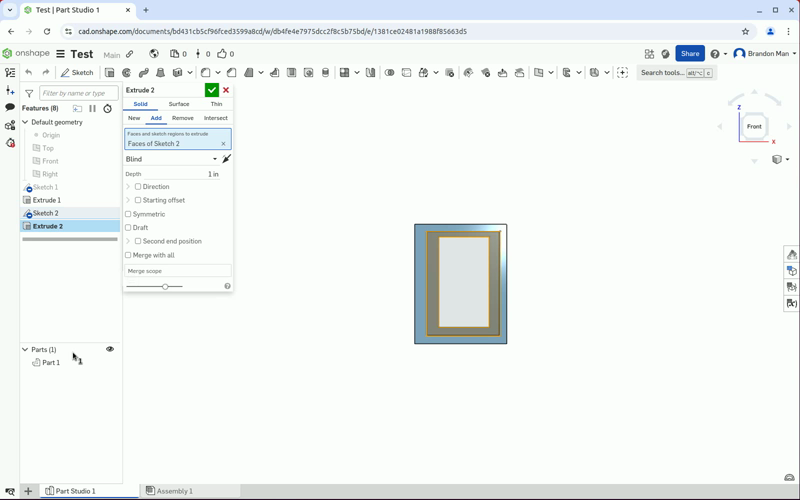
mouse_move(143, 106)
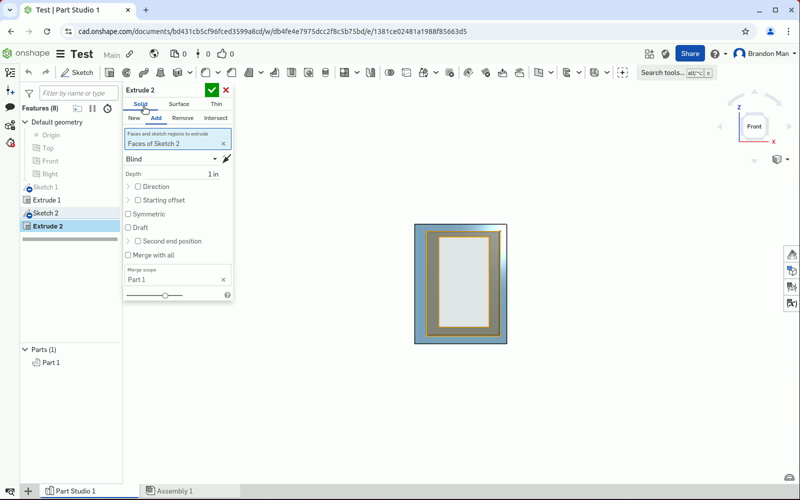
click(143, 106)
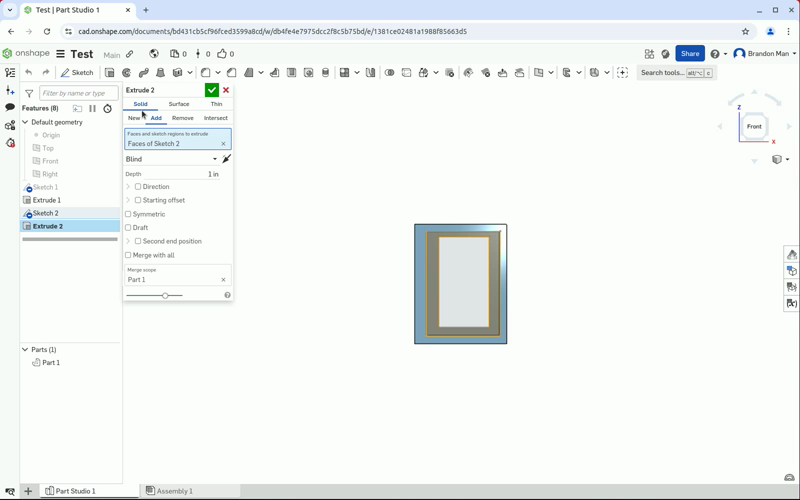
mouse_move(137, 120)
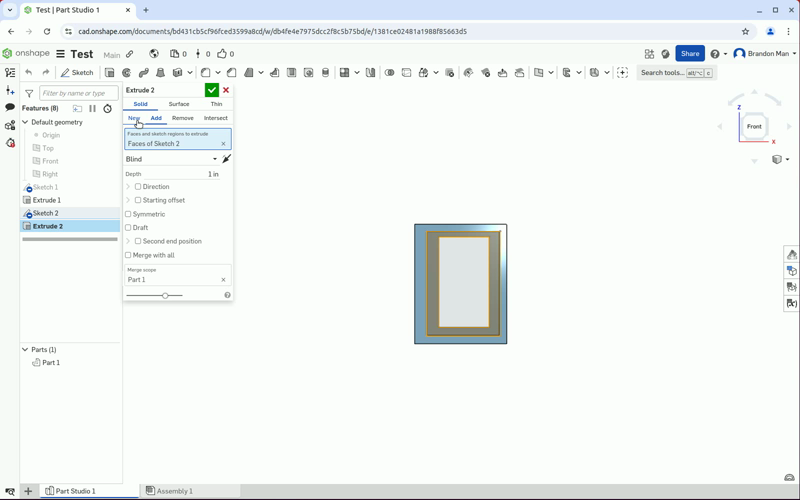
click(137, 120)
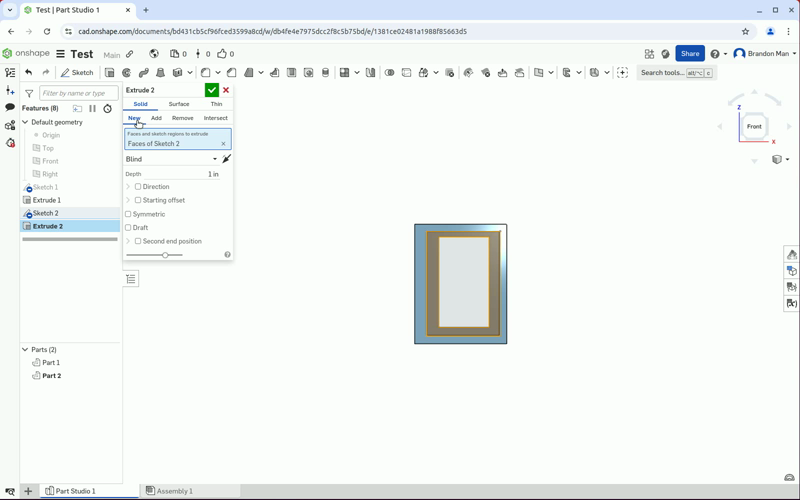
key(tab, 4)
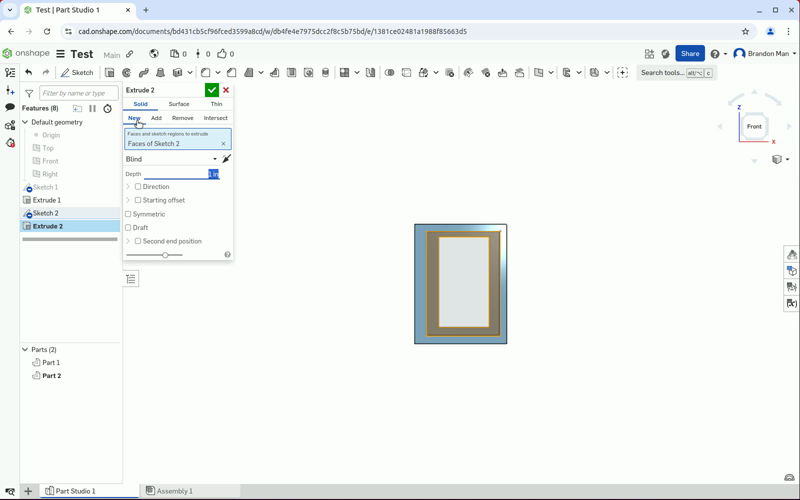
text(13.961)
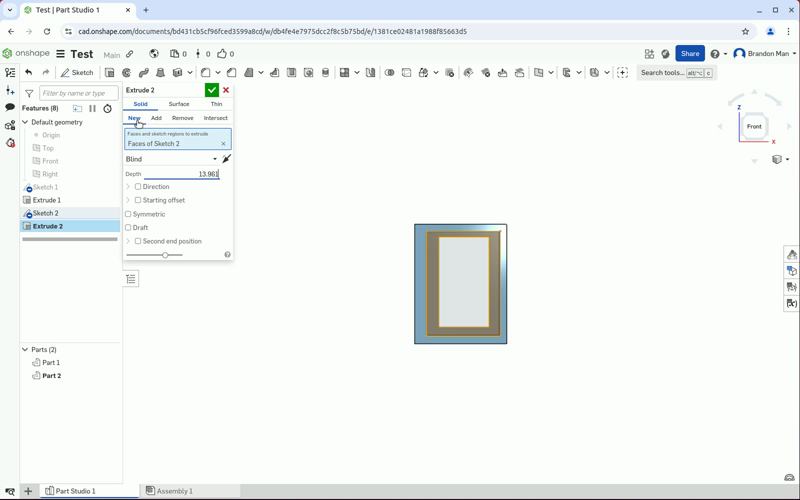
key(enter)
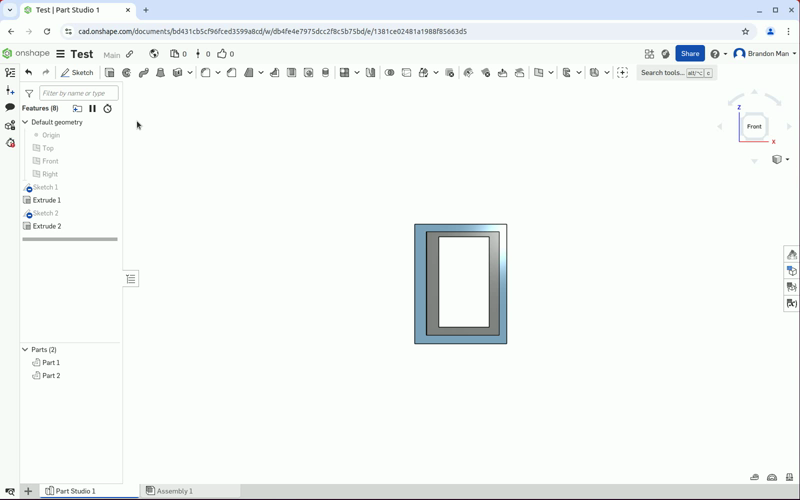
key(shift+h)
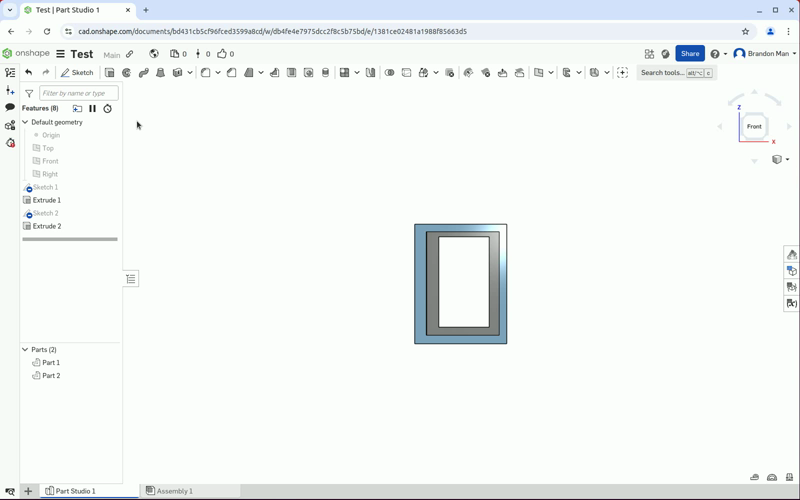
key(shift+h)
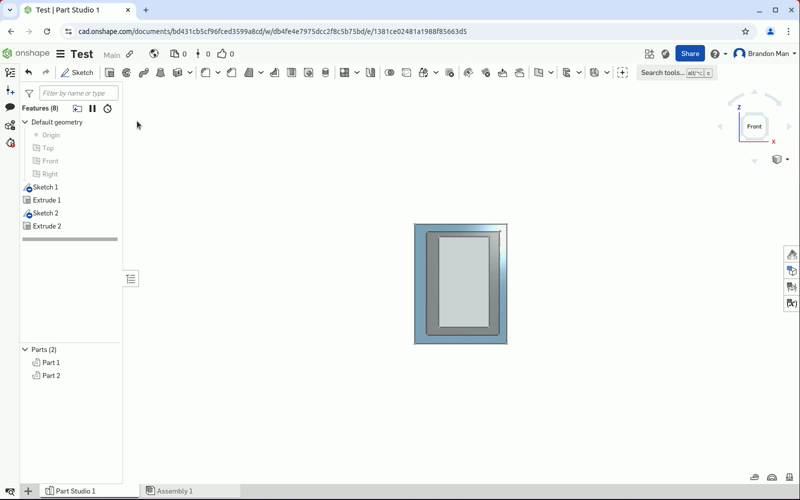
key(shift+7)
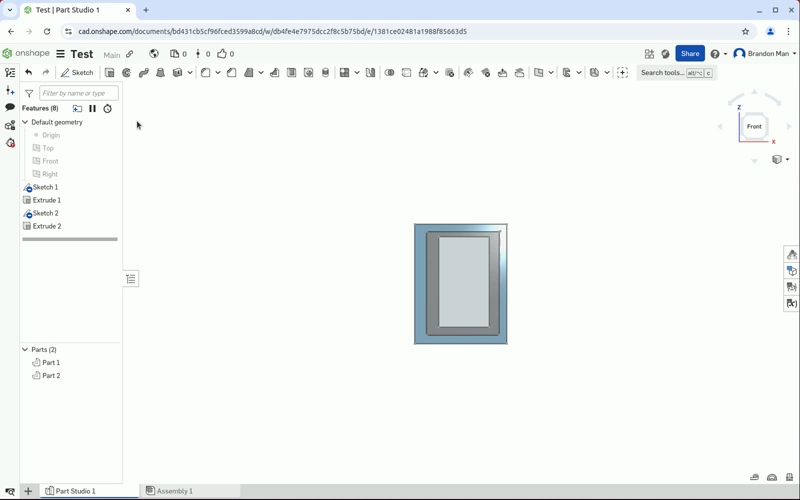
key(left, 2)
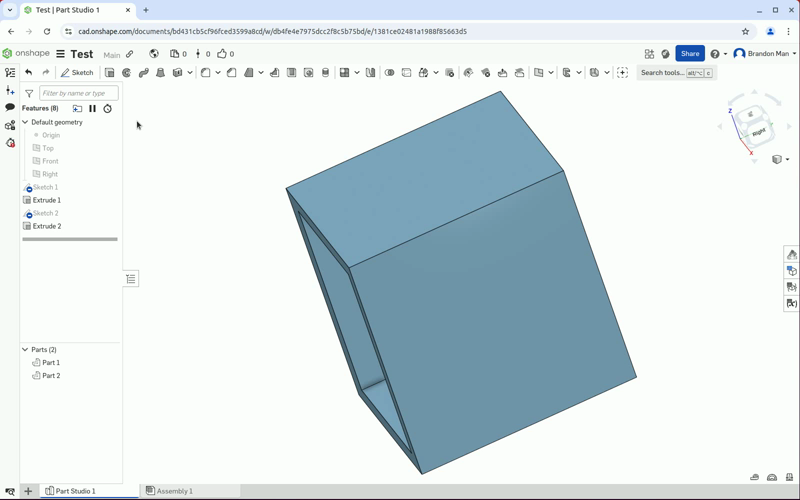
key(down, 2)
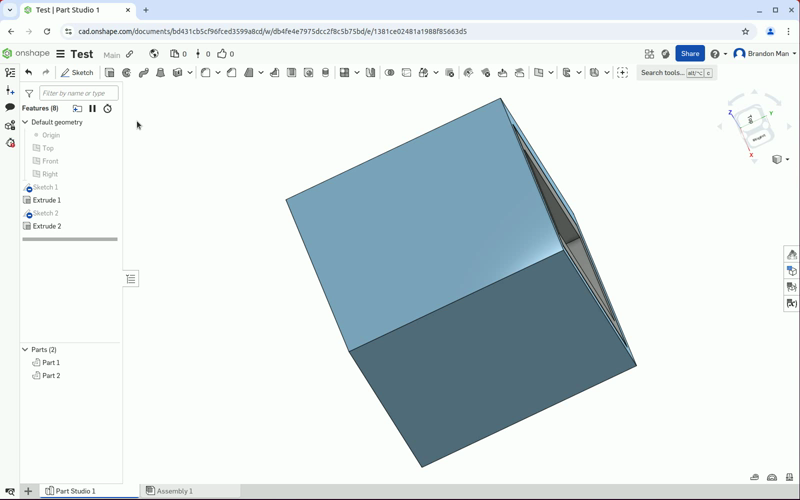
key(up, 2)
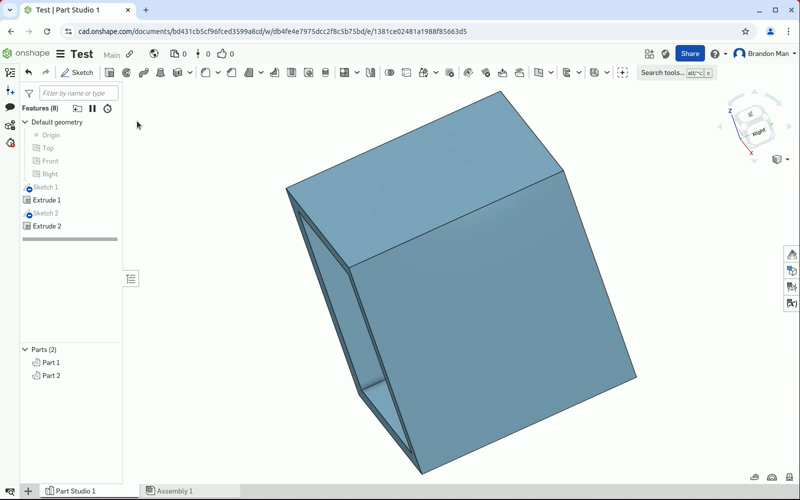
key(right, 2)
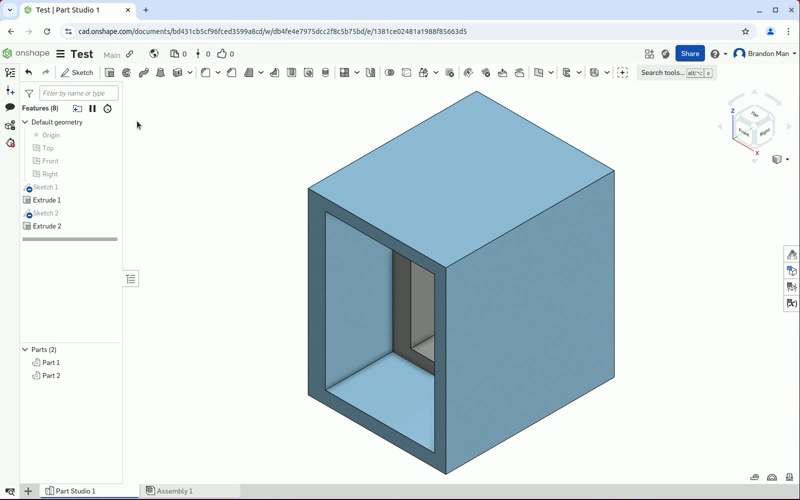
mouse_move(73, 189)
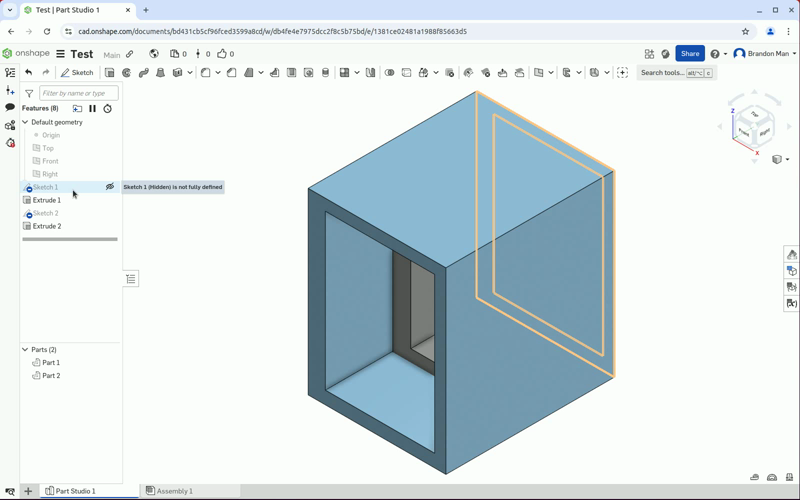
click(73, 189)